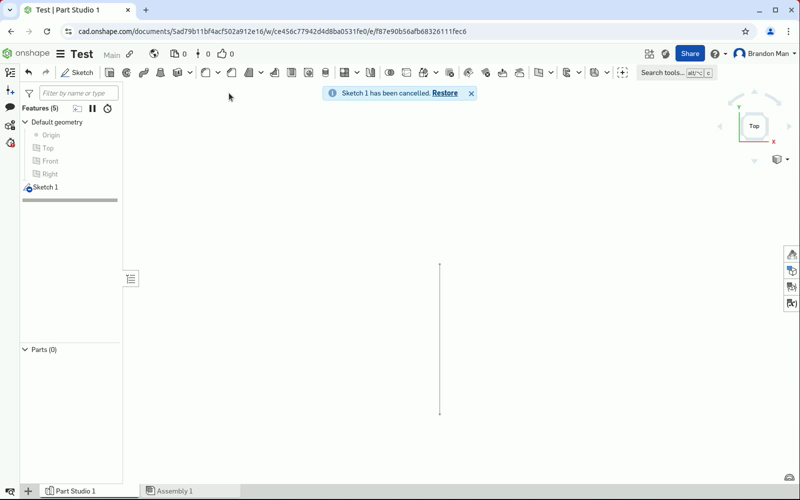
key(shift+h)
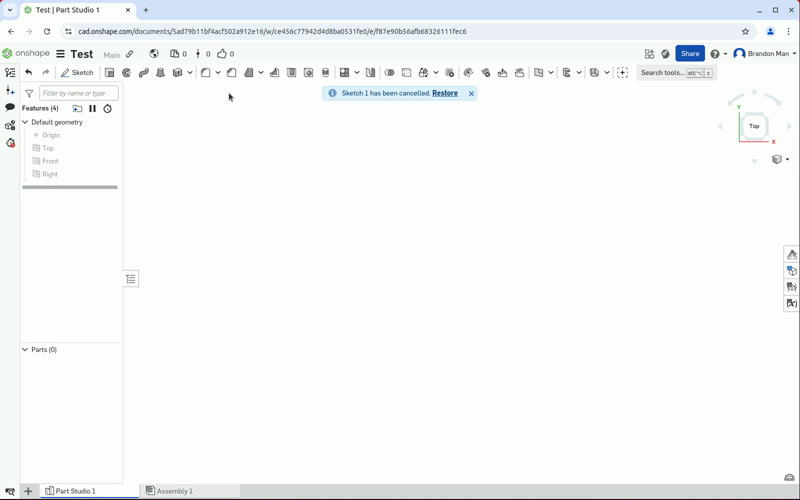
key(shift+s)
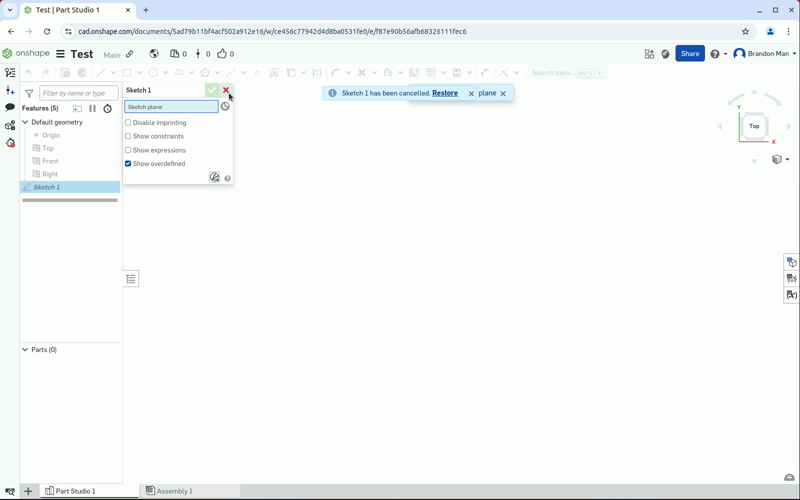
mouse_move(73, 150)
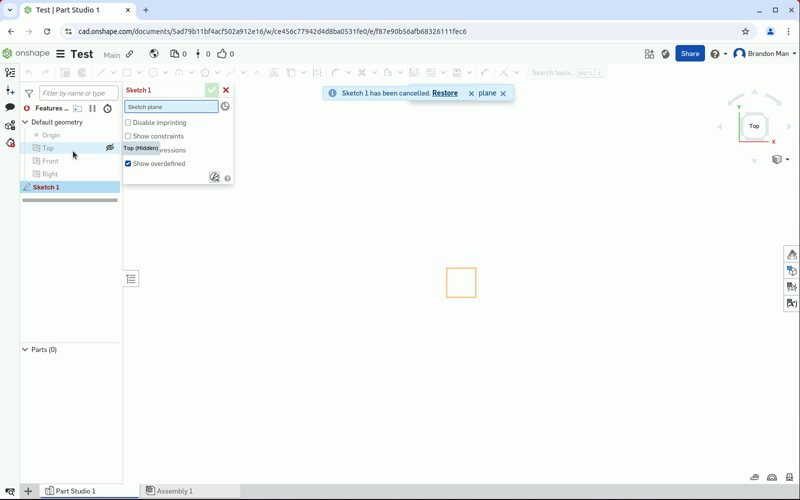
click(73, 150)
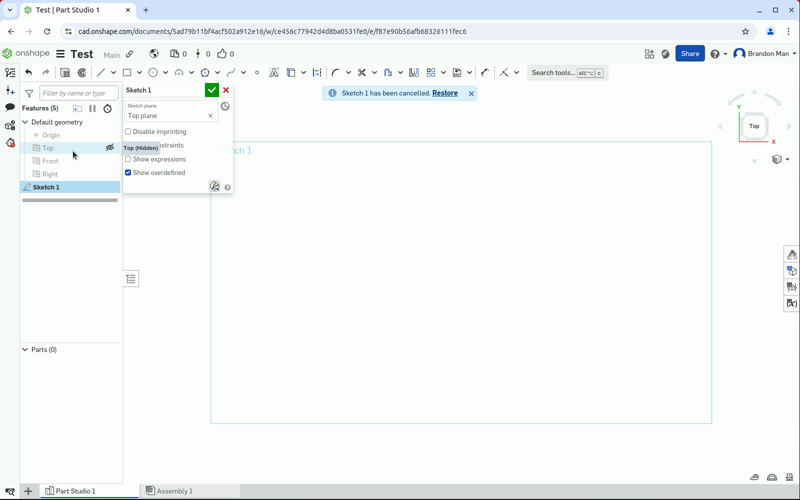
mouse_move(73, 352)
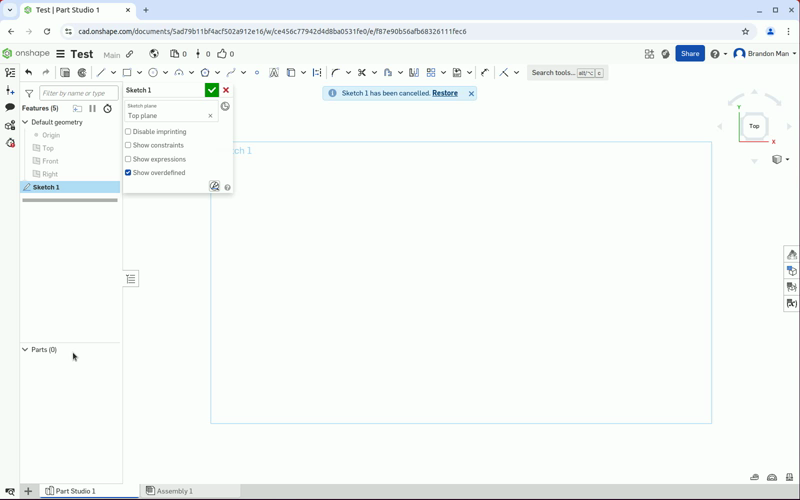
key(y)
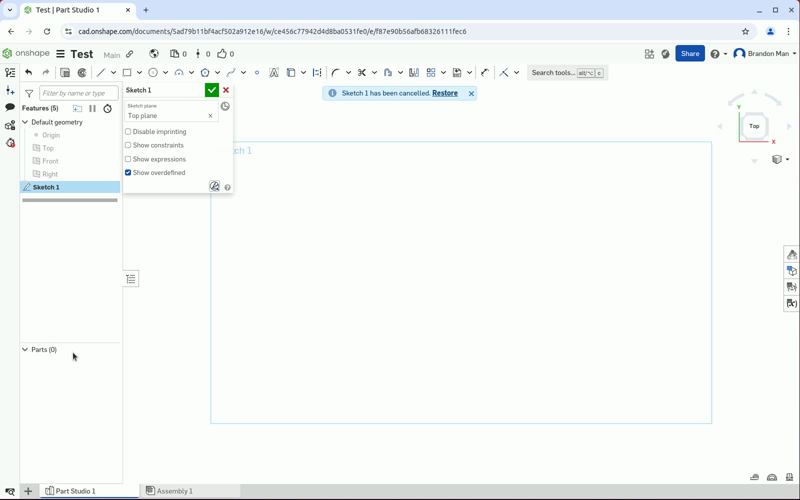
key(l)
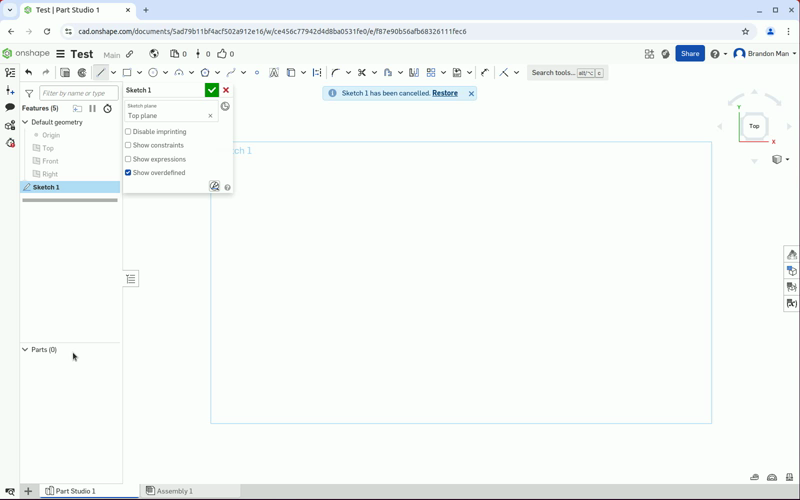
key_down(shift)
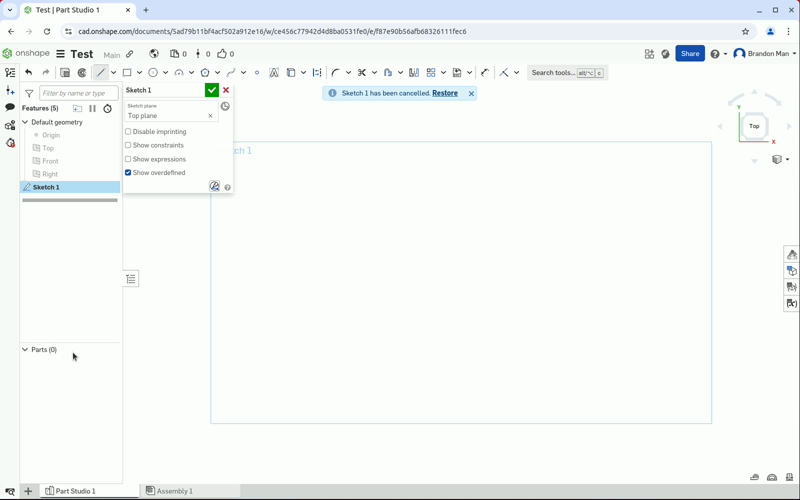
mouse_move(389, 282)
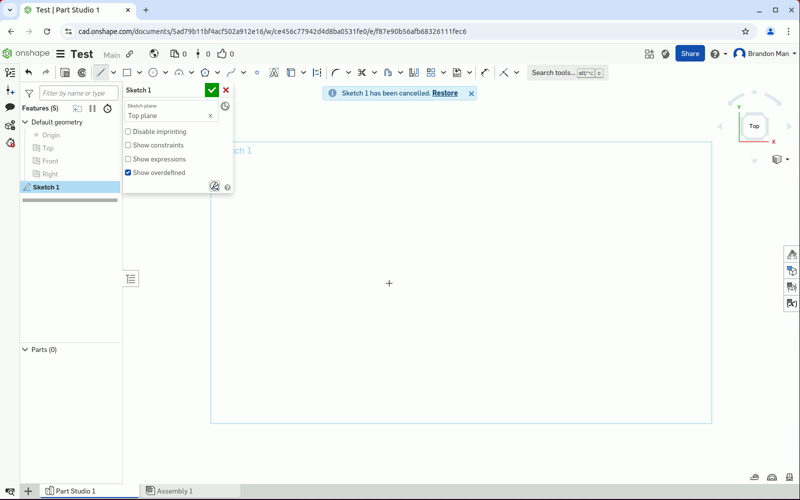
click(389, 282)
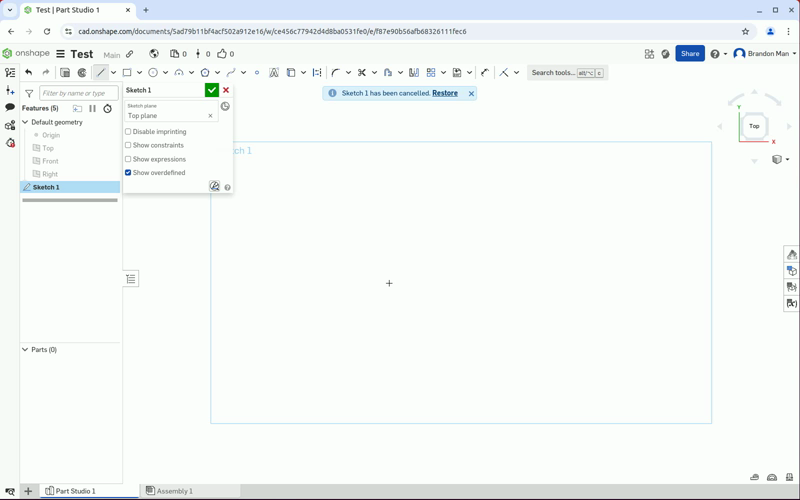
key_up(shift)
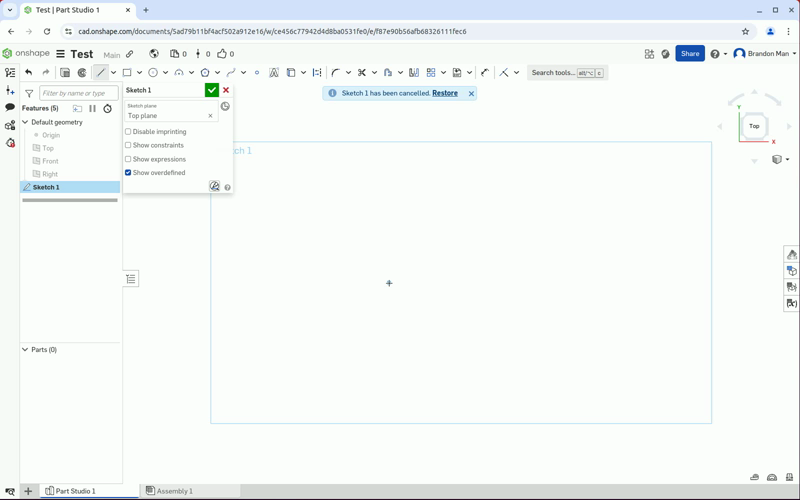
key_down(shift)
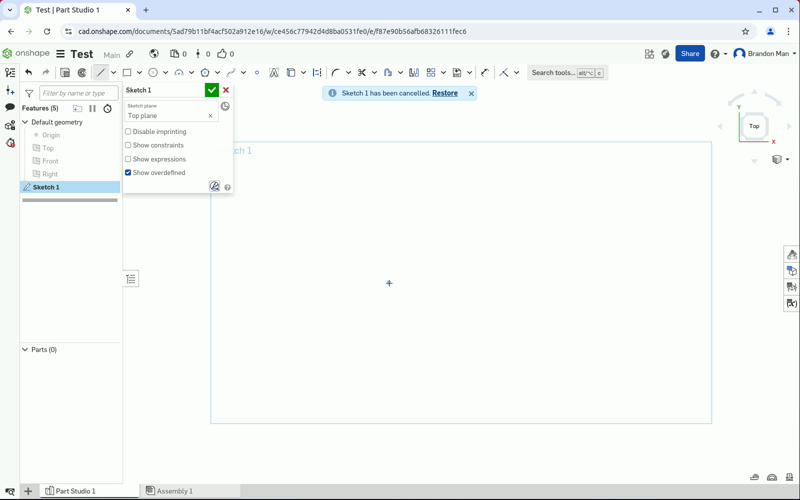
mouse_move(425, 344)
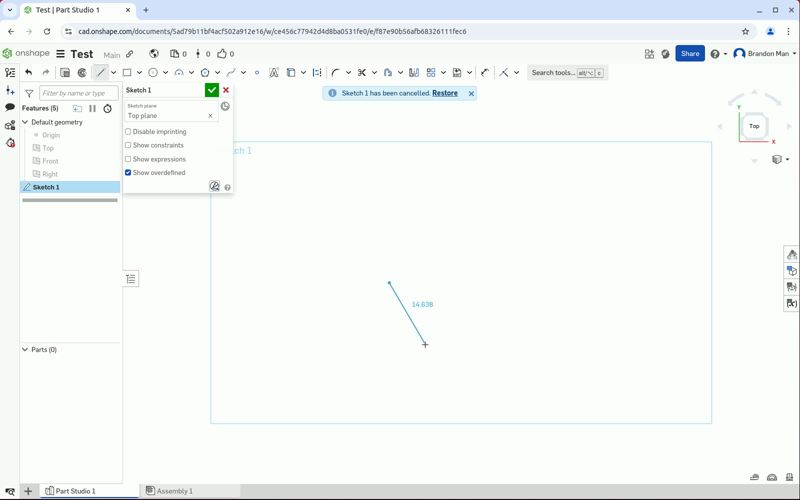
click(425, 344)
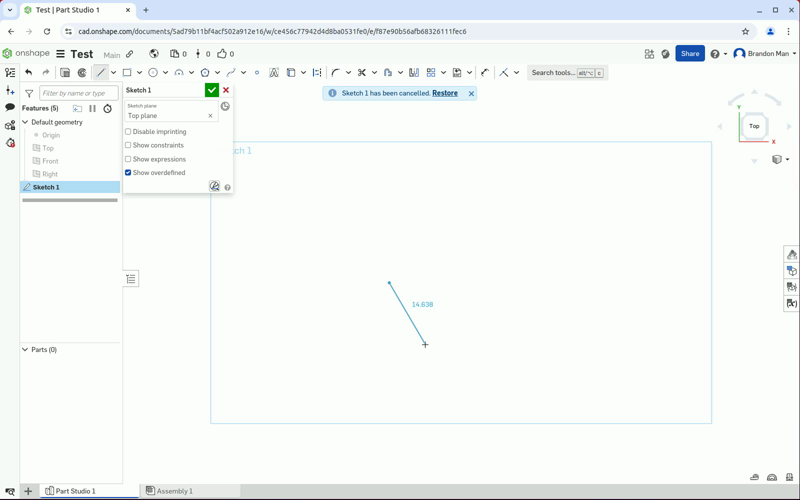
key_up(shift)
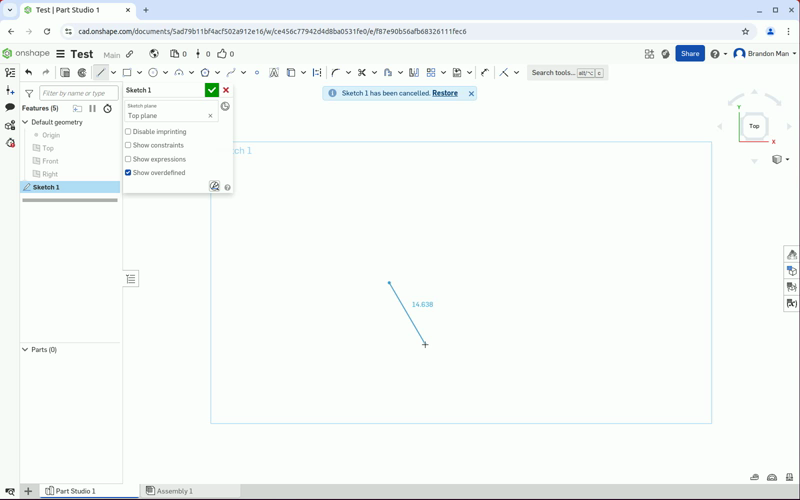
key_down(shift)
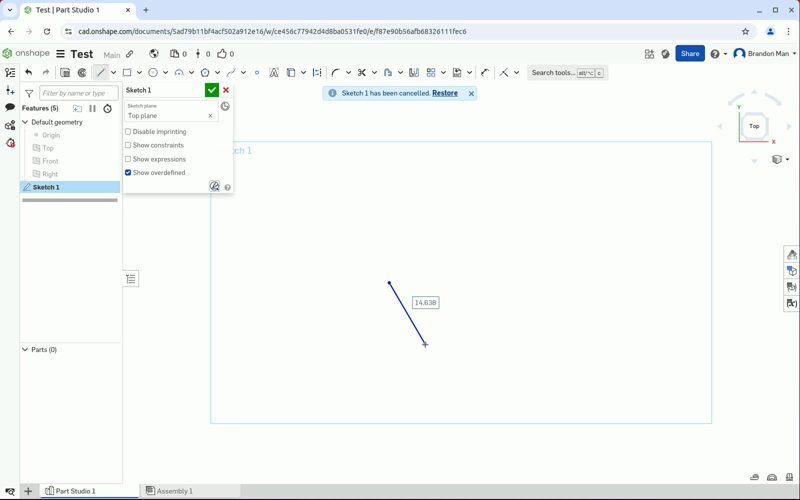
mouse_move(495, 344)
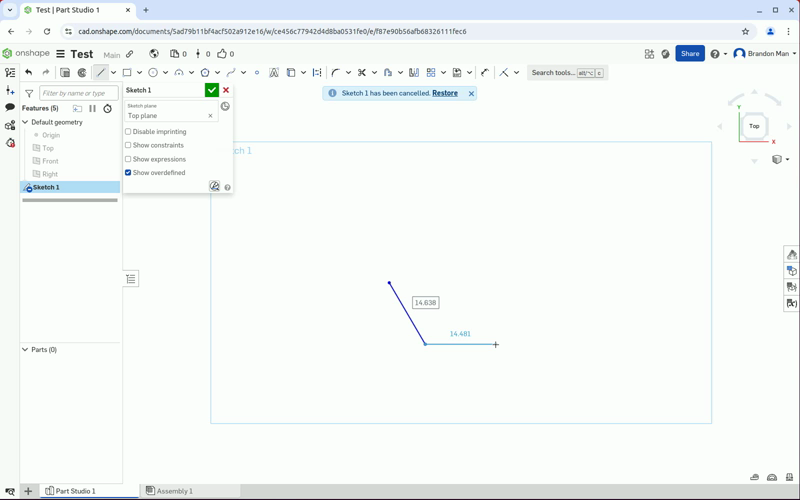
click(495, 344)
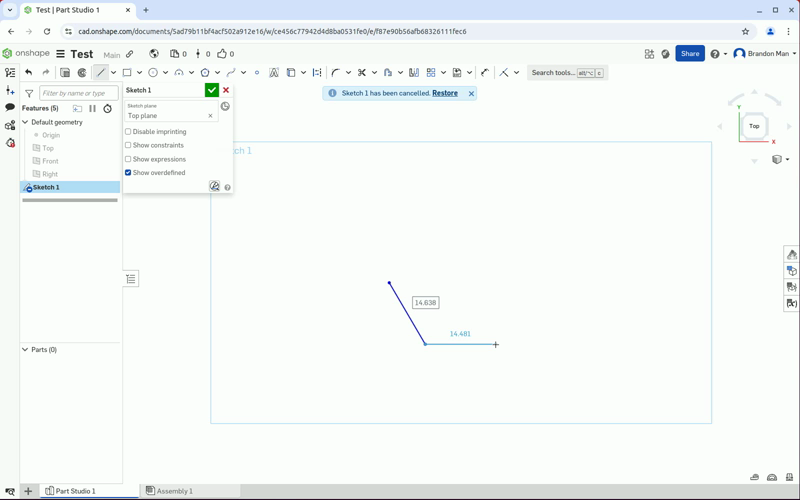
key_up(shift)
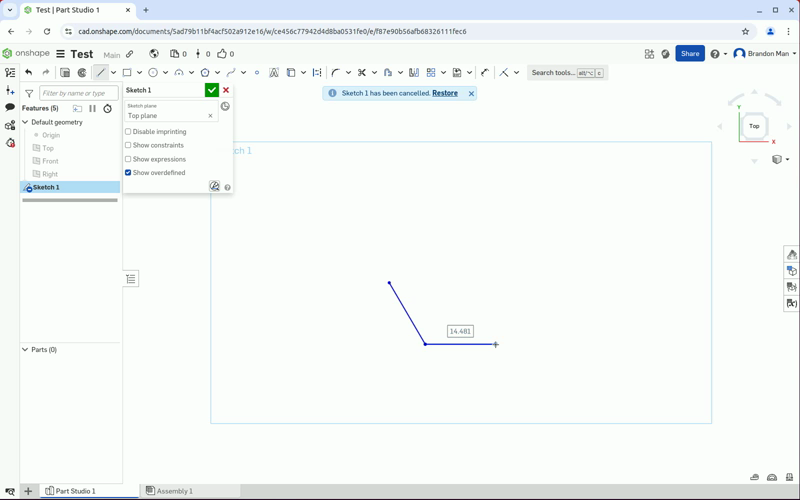
key_down(shift)
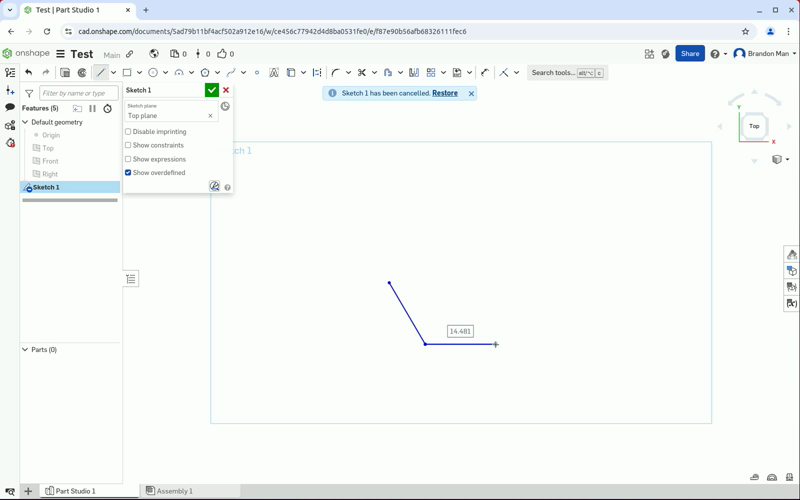
mouse_move(531, 282)
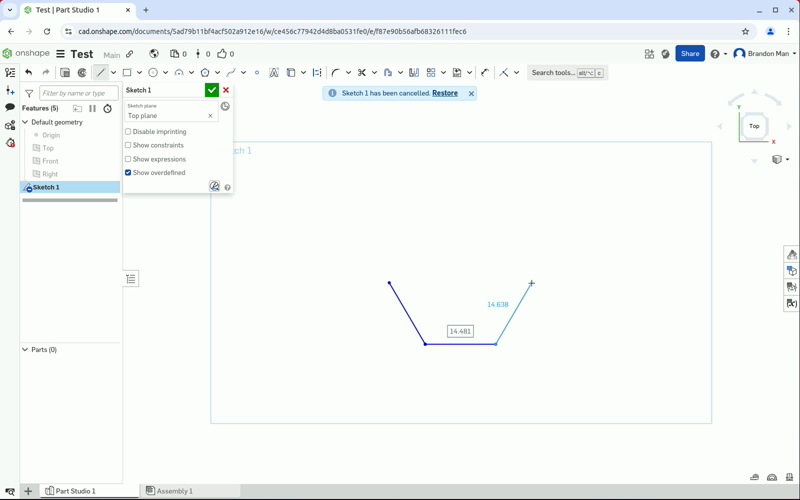
click(531, 282)
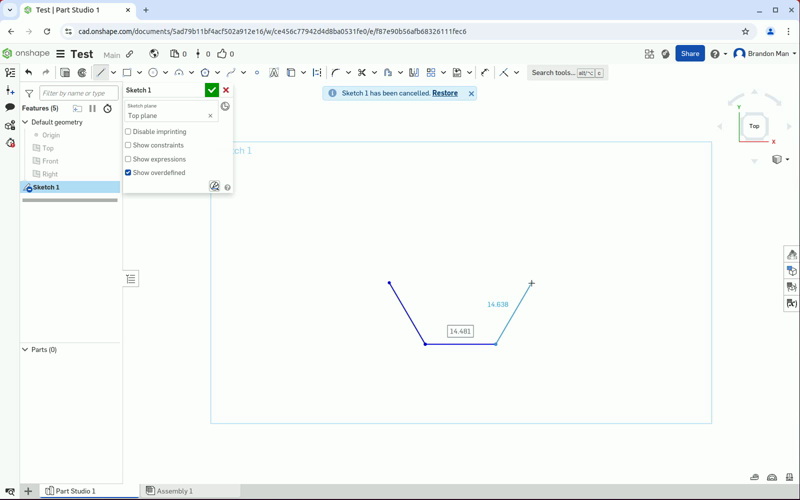
key_up(shift)
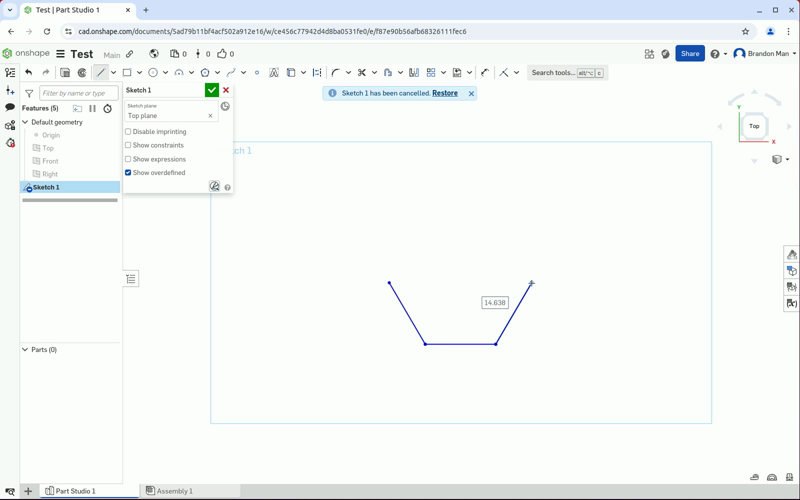
key_down(shift)
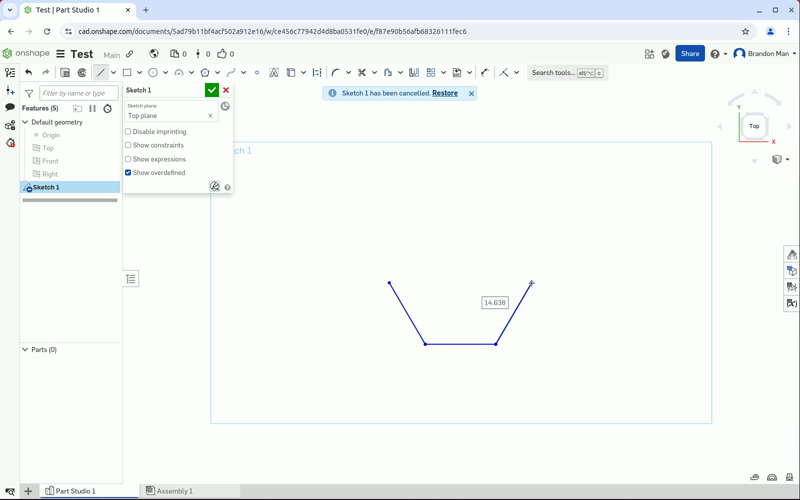
mouse_move(495, 221)
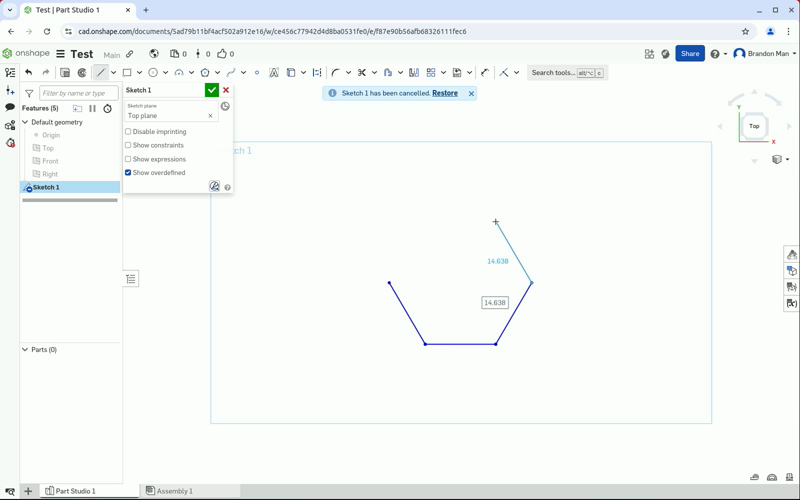
click(495, 221)
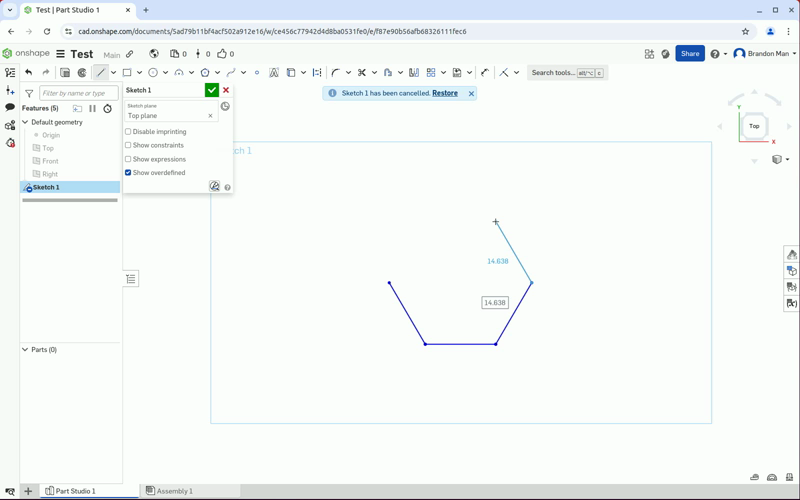
key_up(shift)
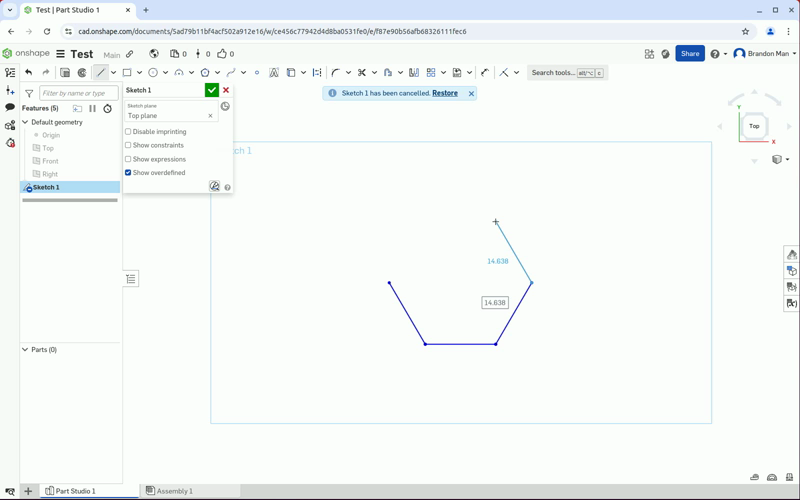
key_down(shift)
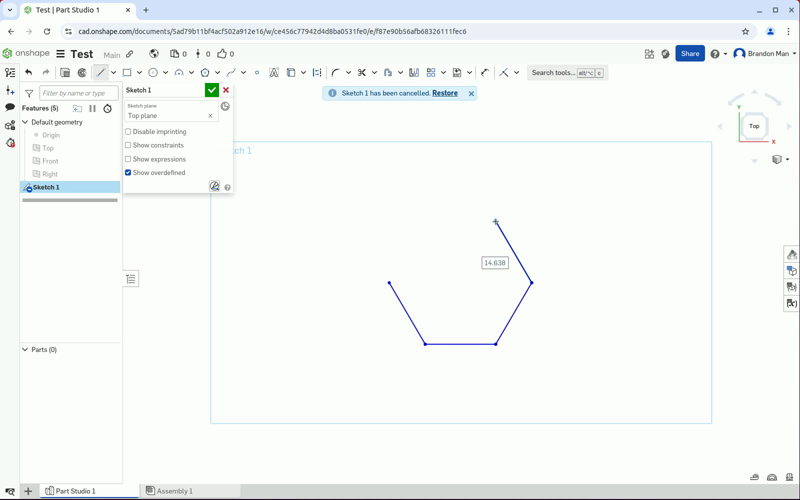
mouse_move(425, 221)
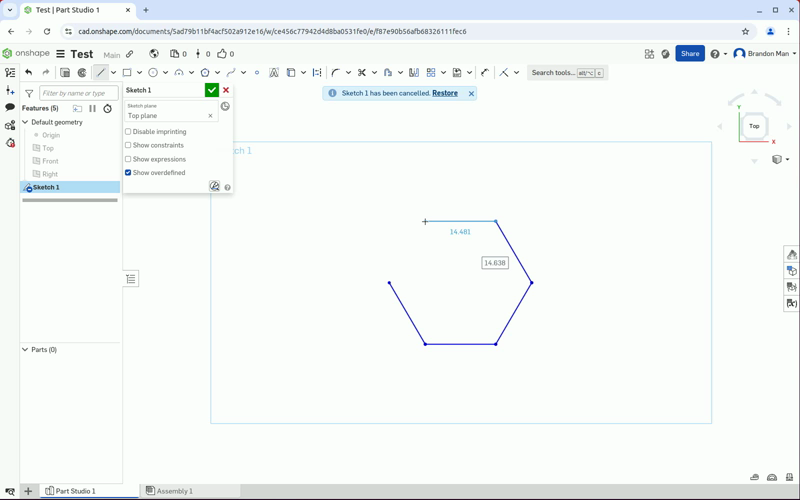
click(425, 221)
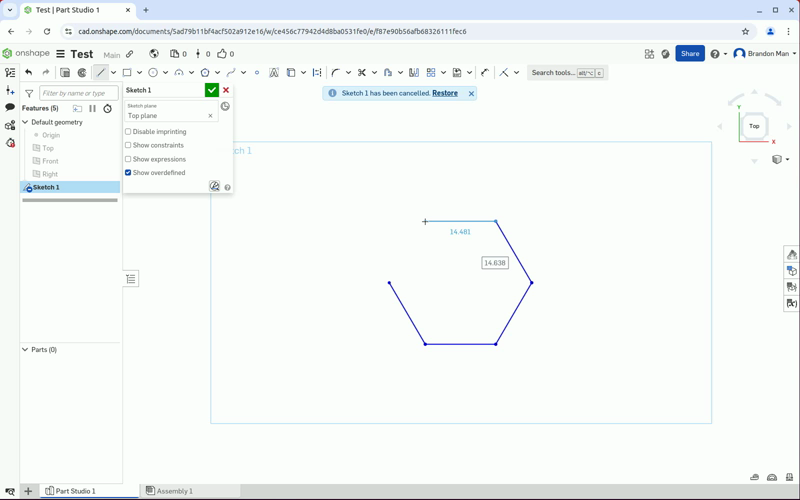
key_up(shift)
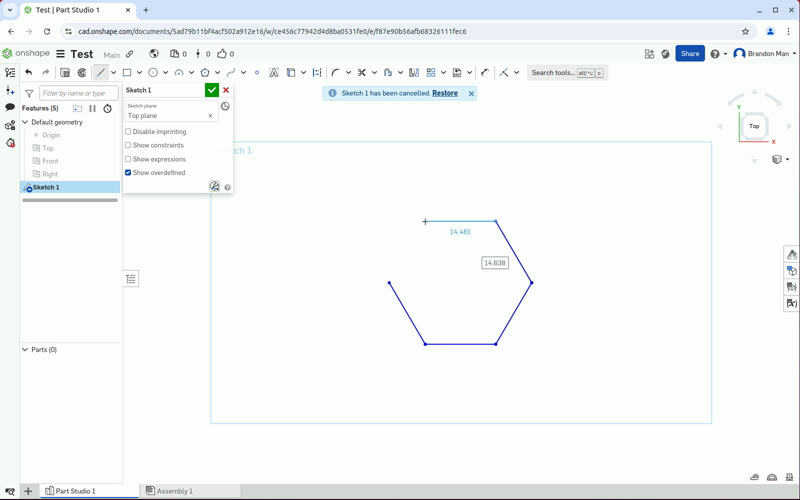
key_down(shift)
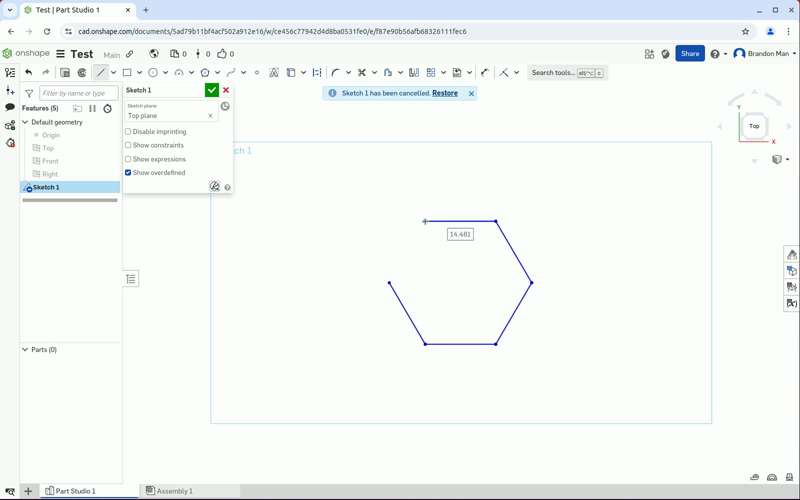
mouse_move(389, 282)
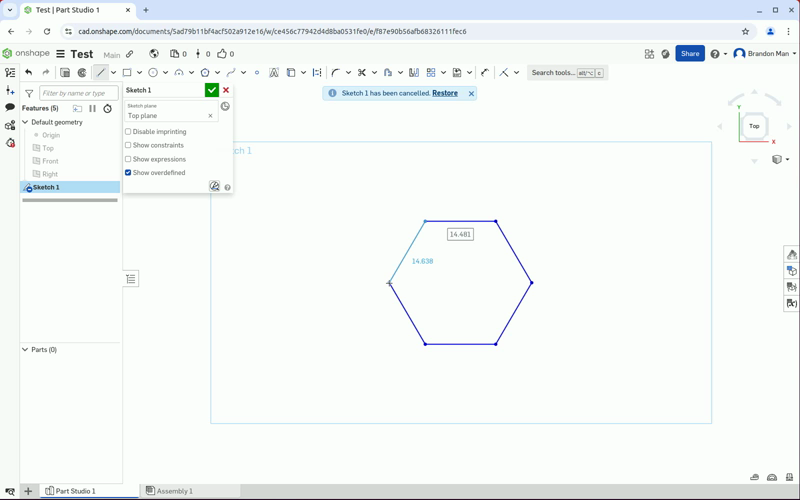
key_up(shift)
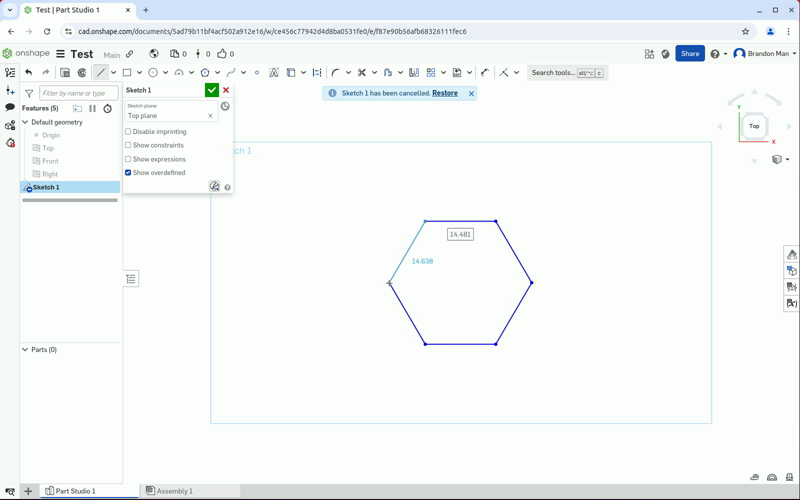
click(389, 282)
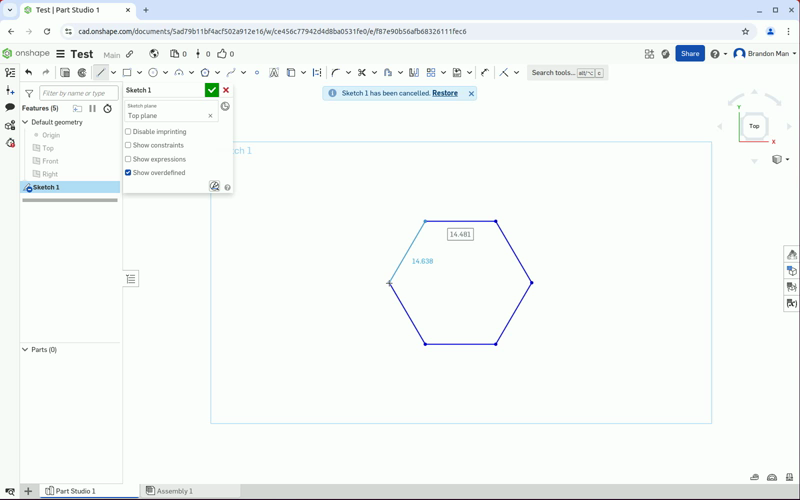
key(esc)
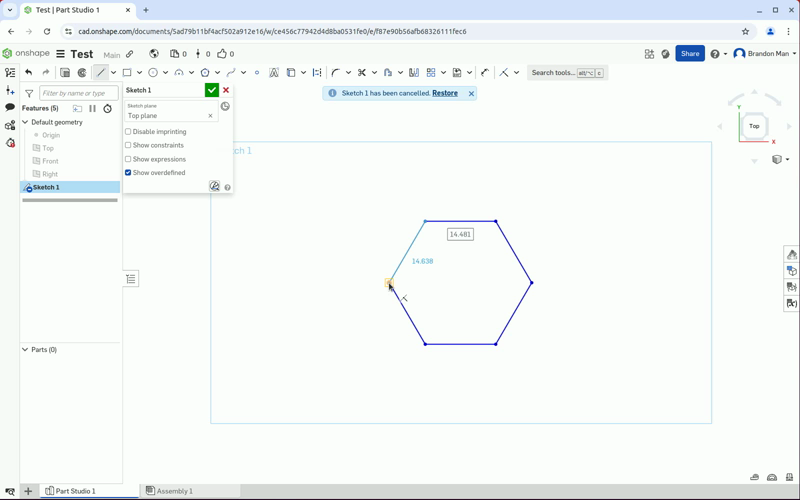
mouse_move(436, 246)
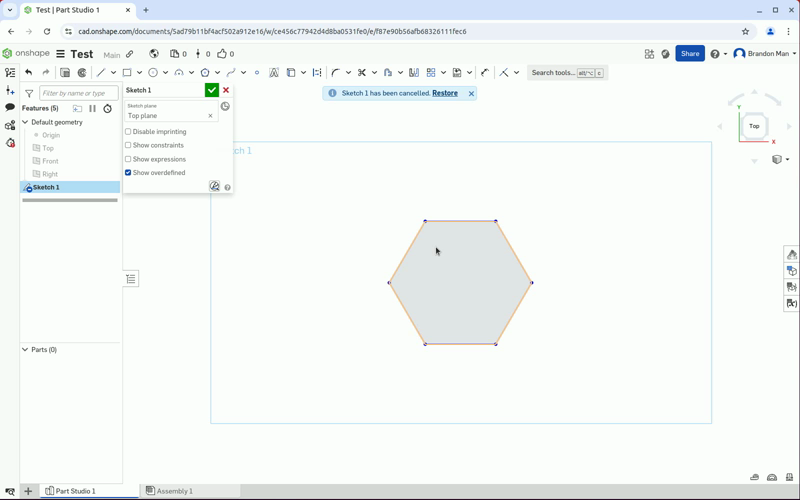
click(436, 246)
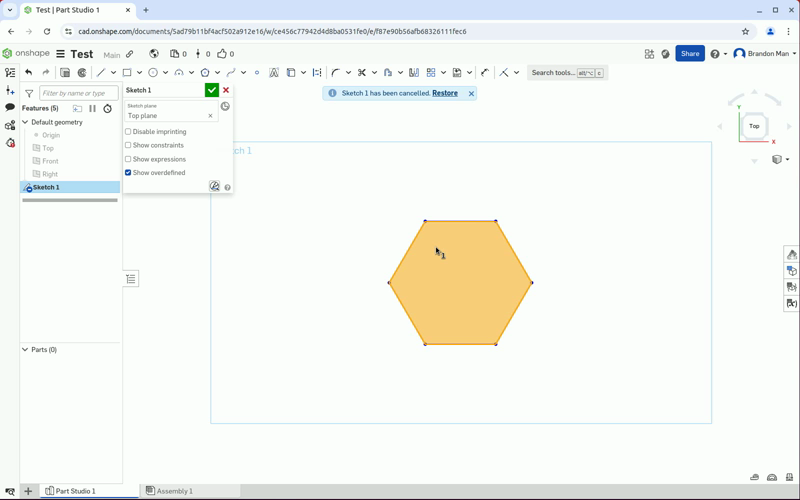
mouse_move(73, 352)
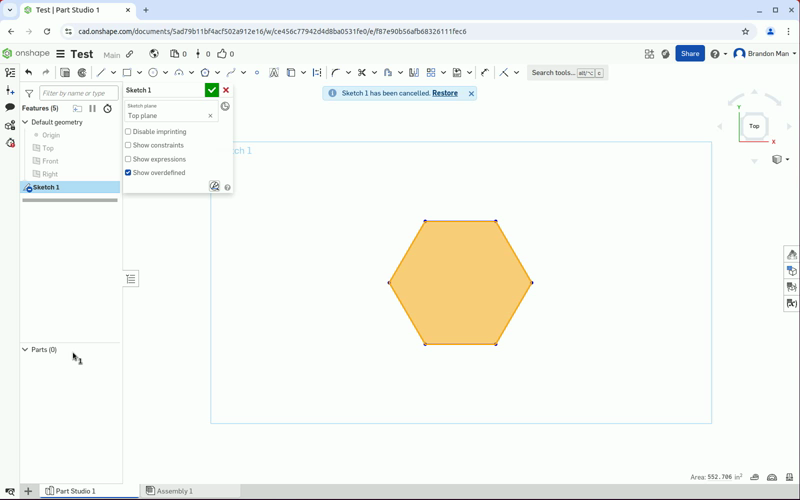
key(shift+y)
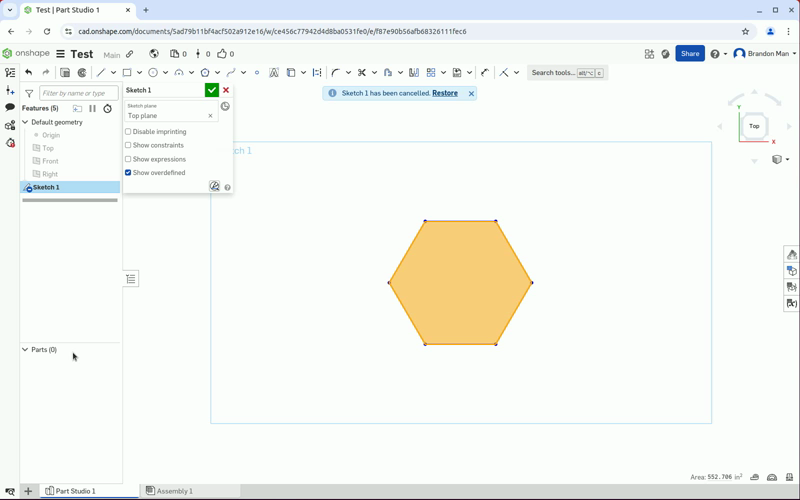
key(shift+e)
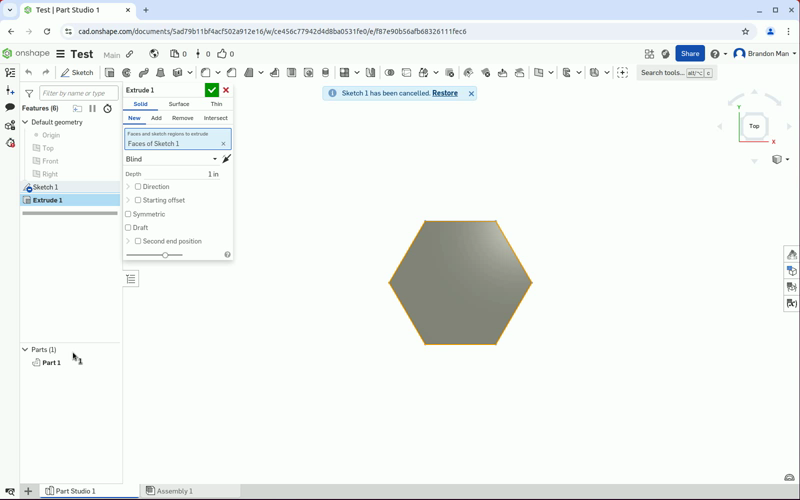
mouse_move(143, 106)
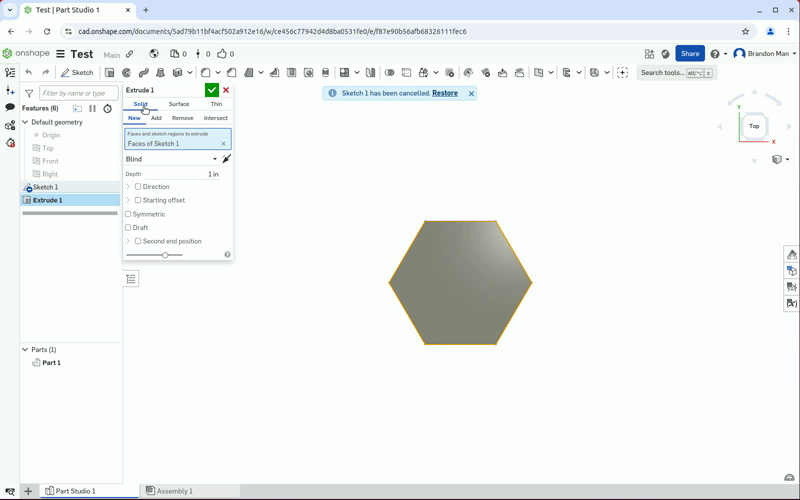
click(143, 106)
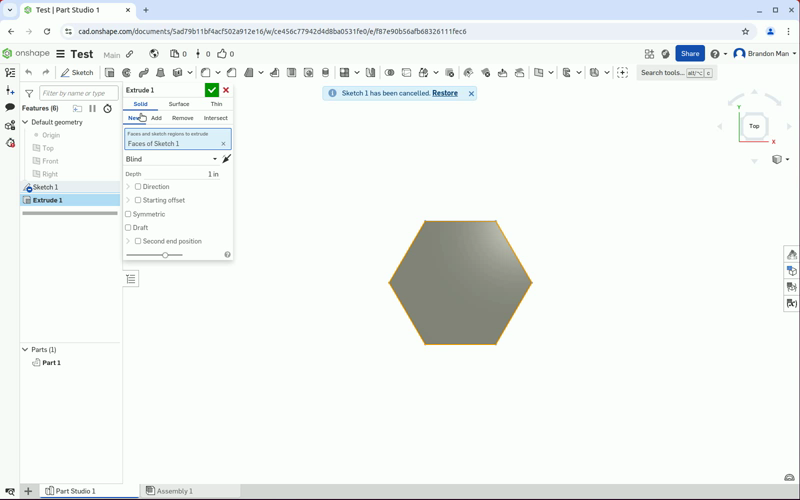
mouse_move(137, 120)
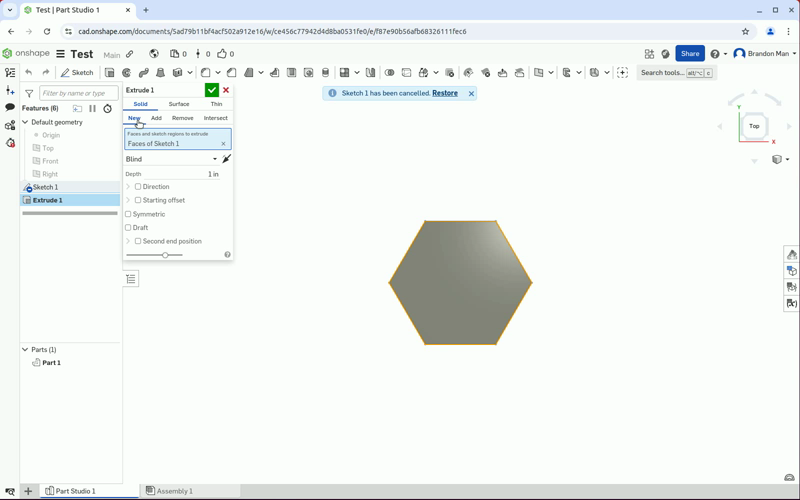
click(137, 120)
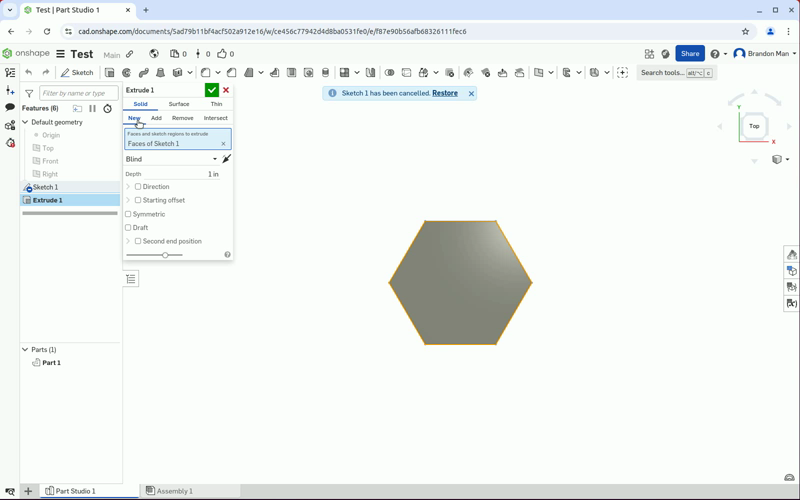
key(tab, 4)
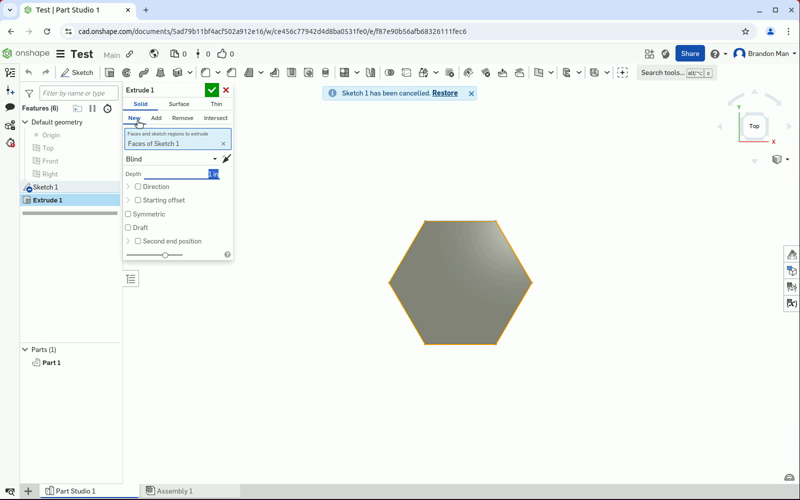
text(23.108)
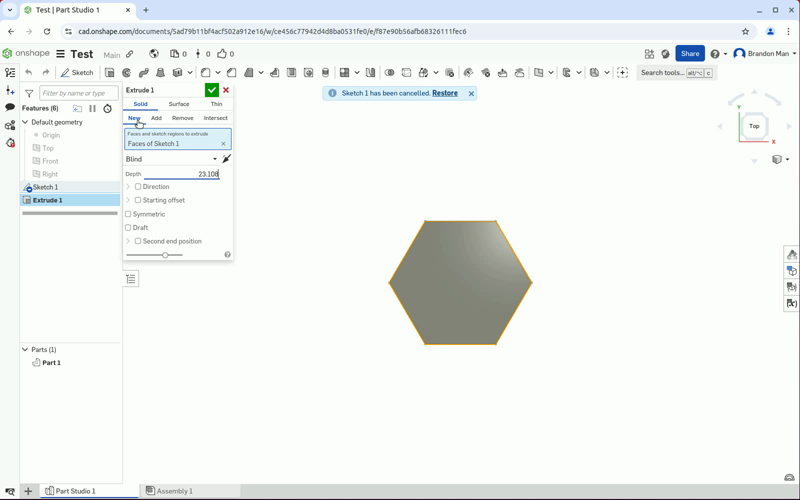
key(enter)
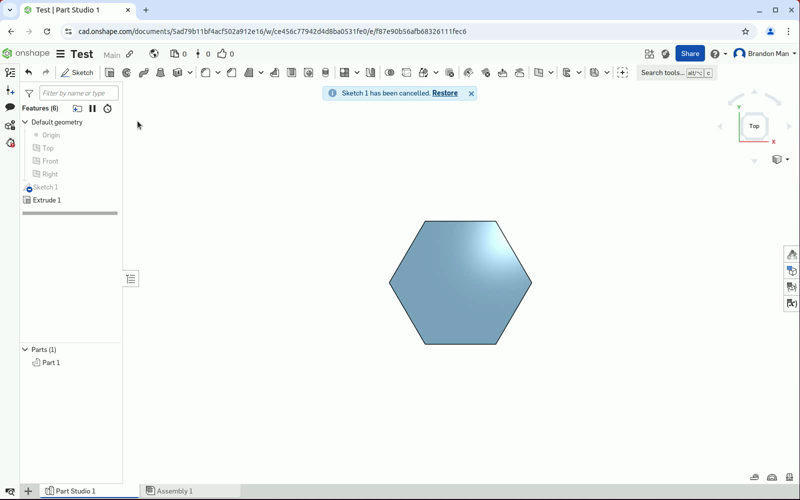
key(shift+h)
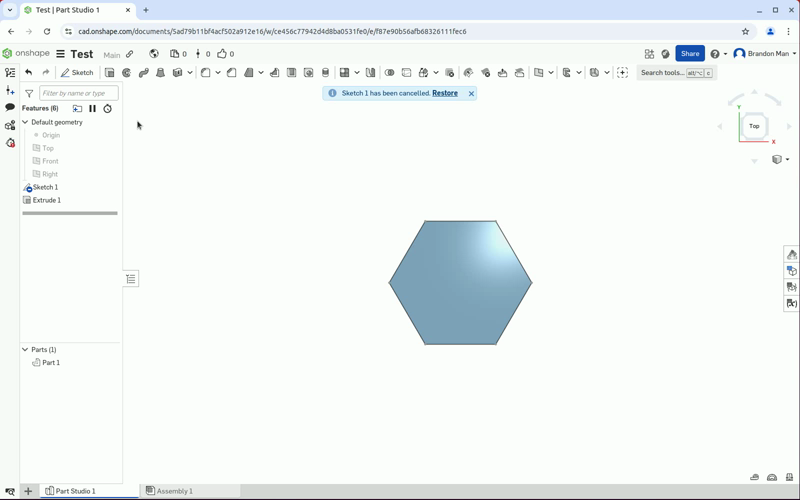
key(shift+h)
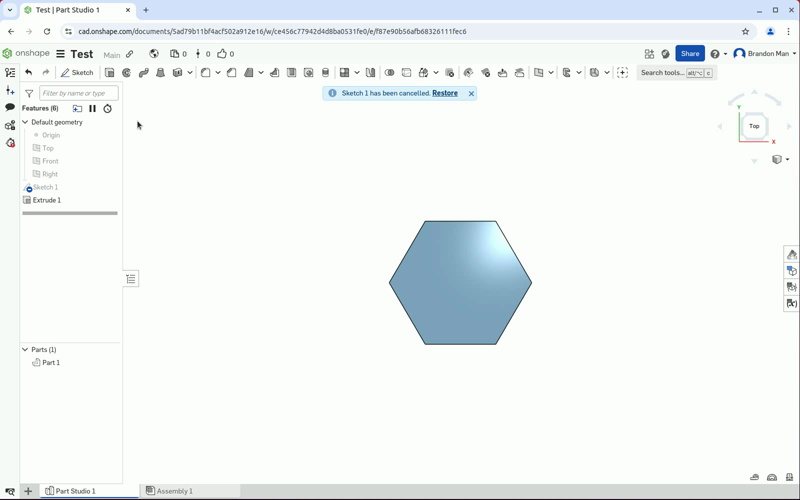
mouse_move(73, 189)
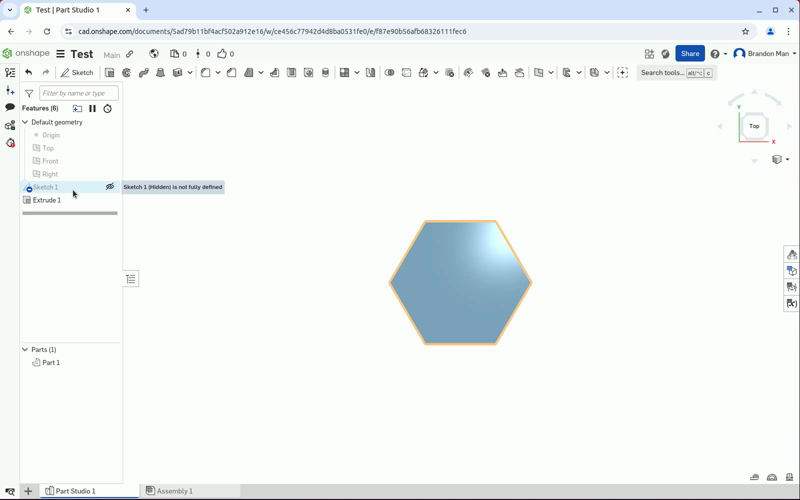
click(73, 189)
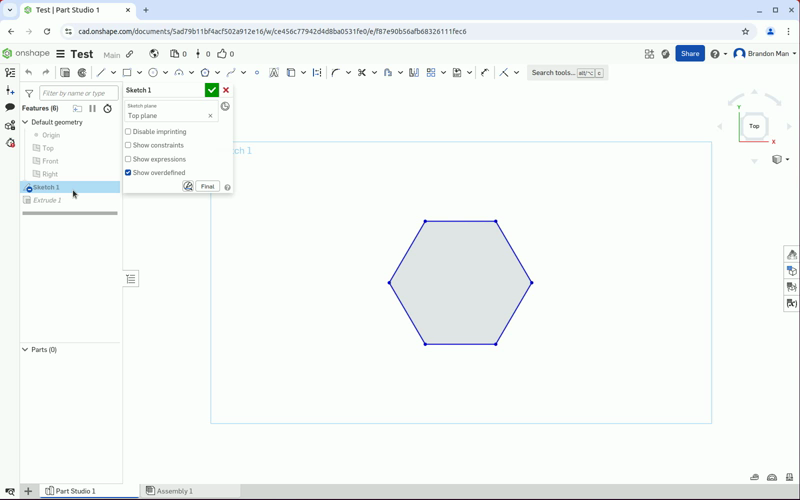
mouse_move(229, 92)
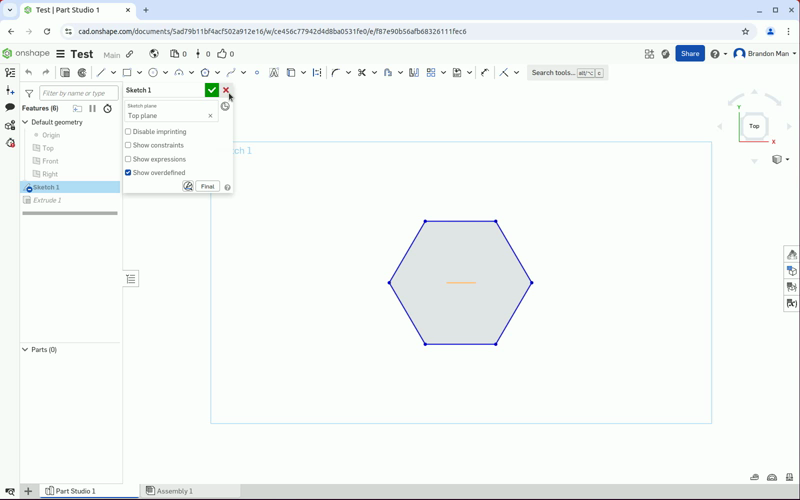
click(229, 92)
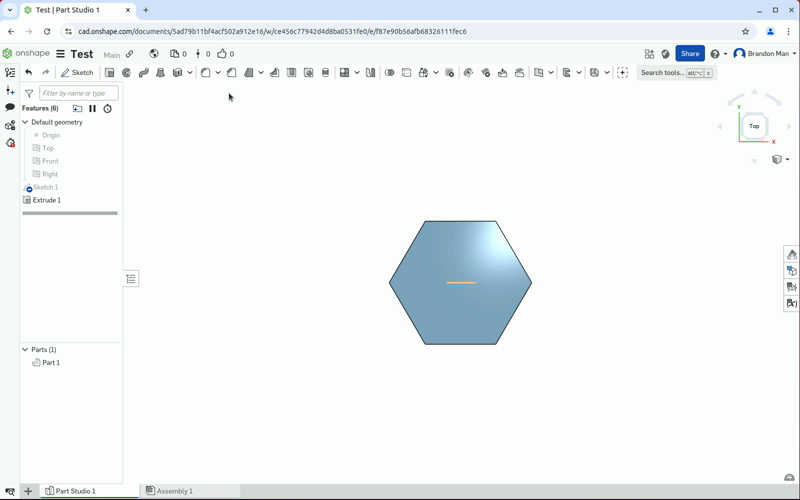
mouse_move(541, 75)
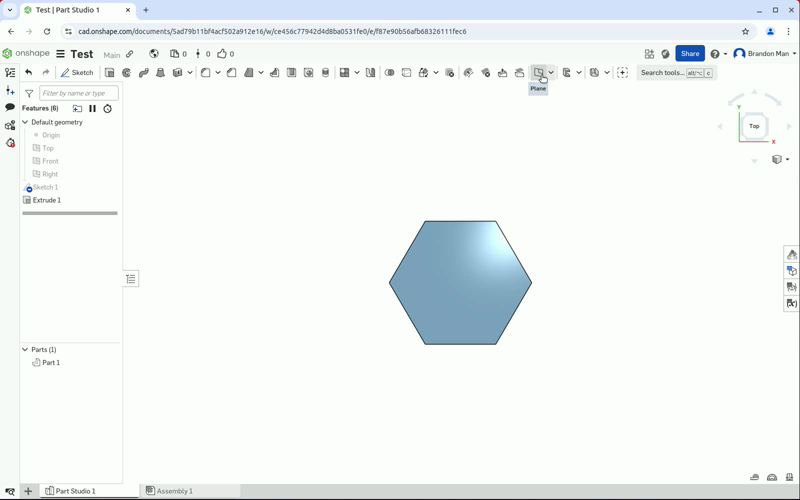
click(541, 75)
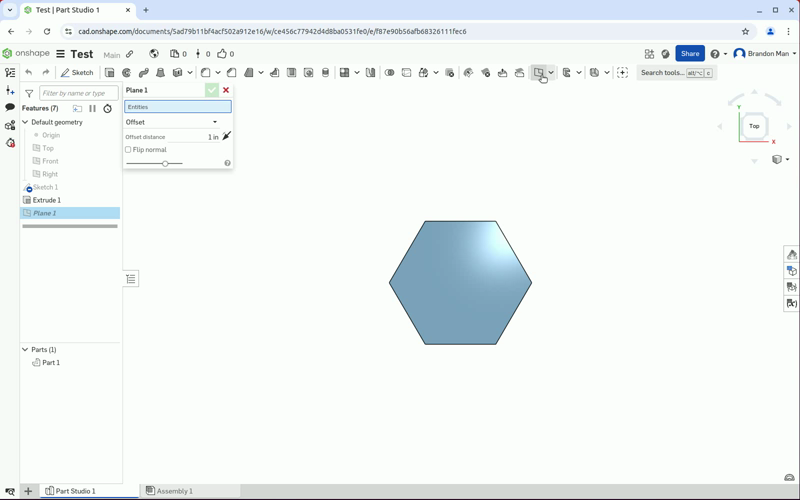
mouse_move(73, 150)
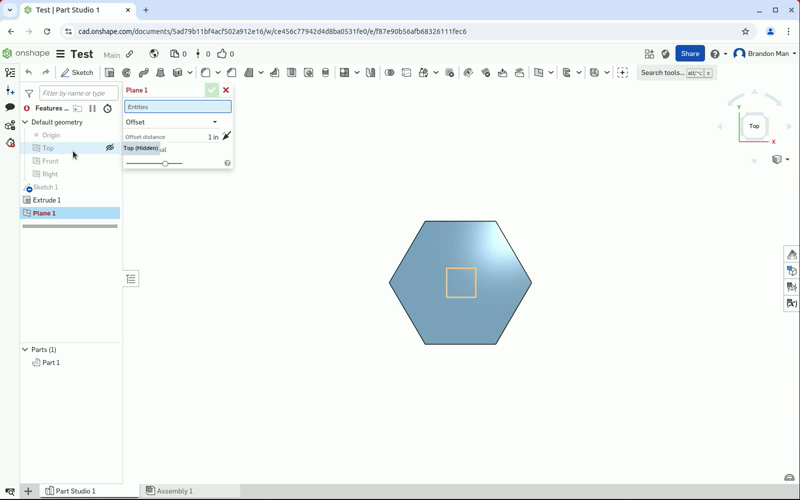
click(73, 150)
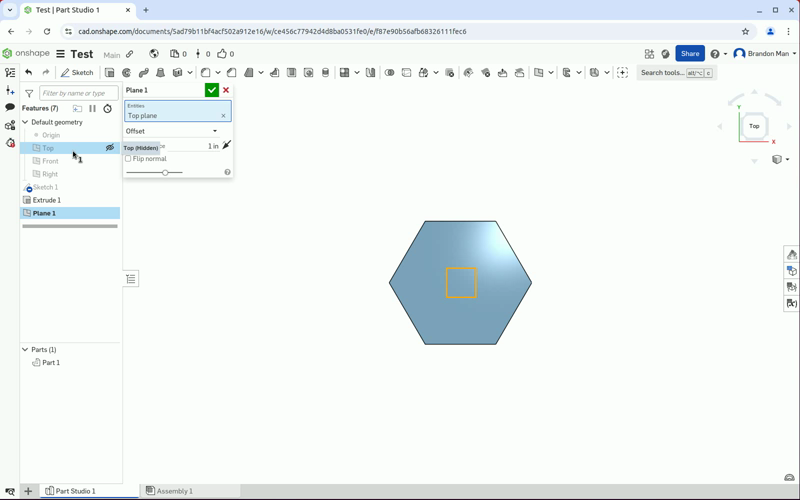
key(tab, 2)
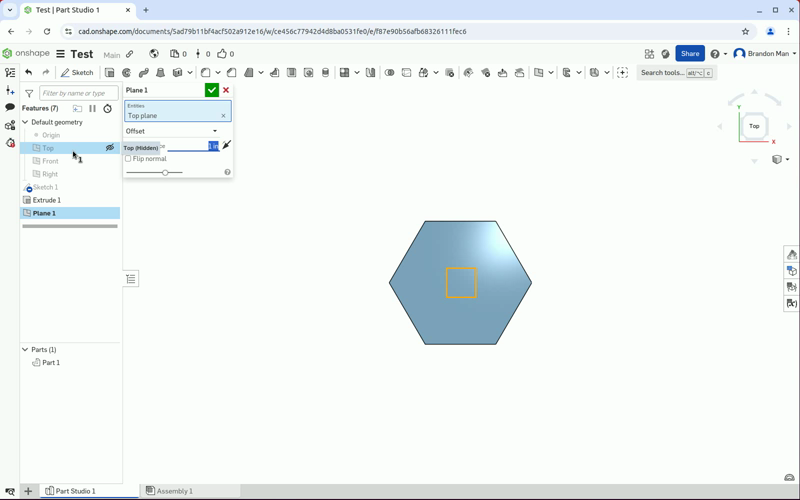
text(23.108)
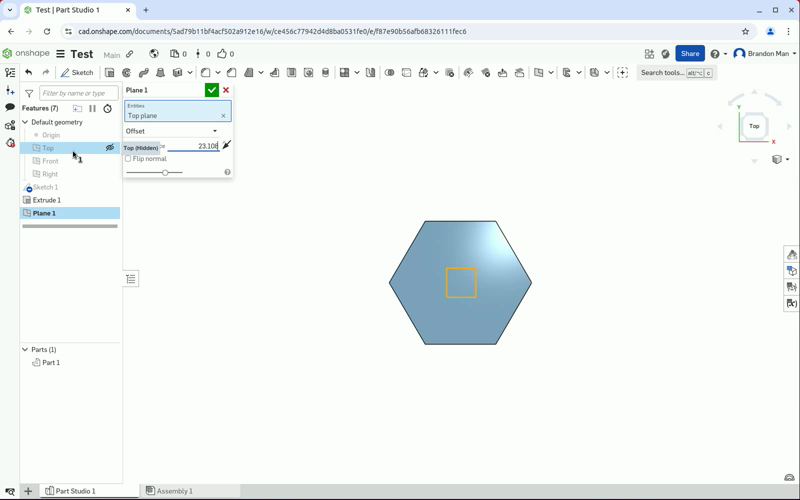
key(enter, 2)
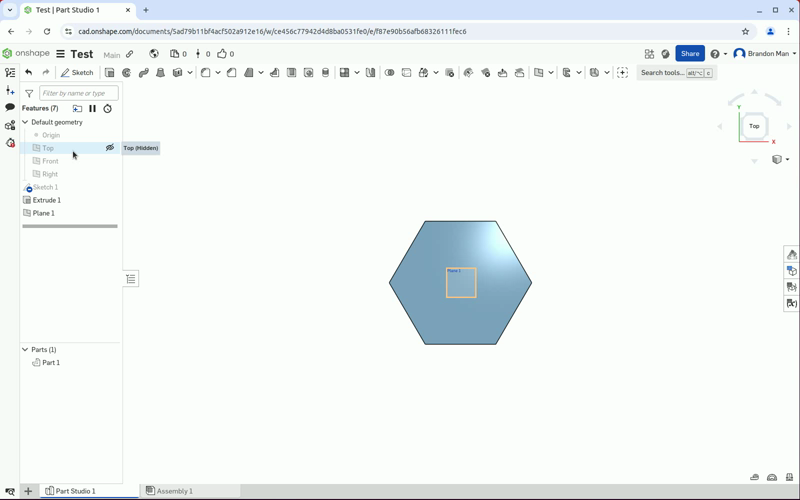
key(shift+s)
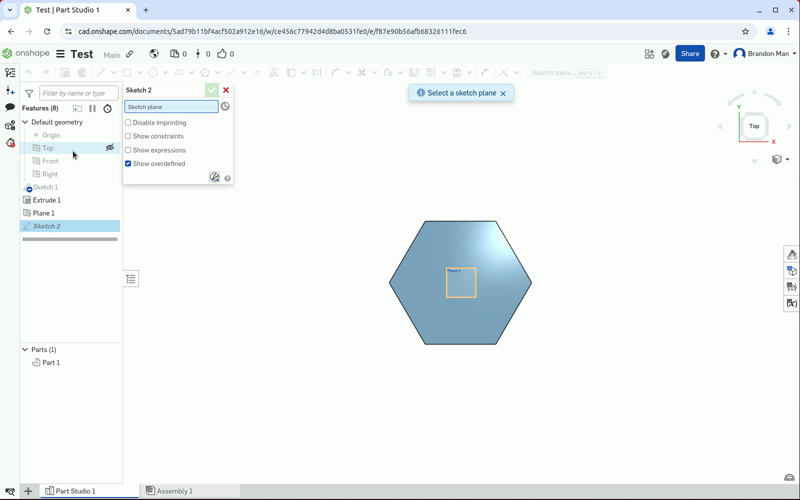
mouse_move(73, 215)
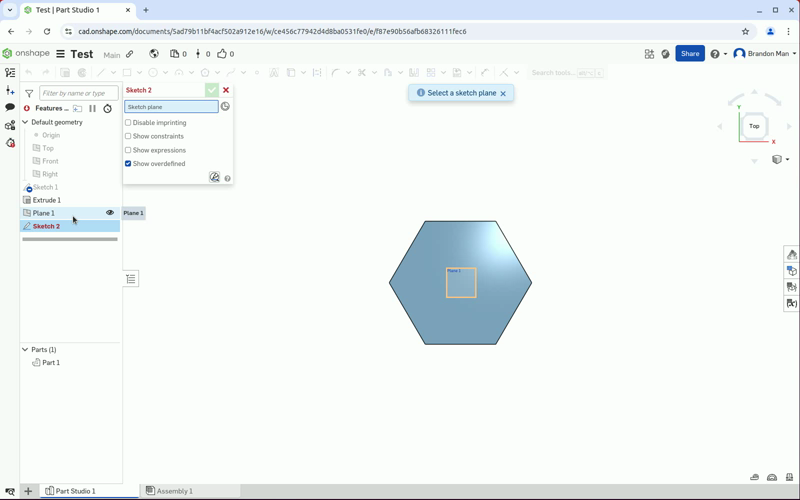
click(73, 215)
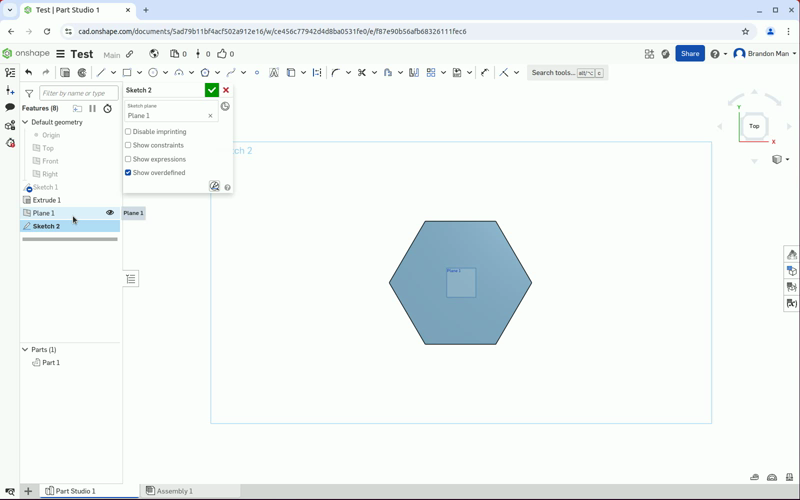
mouse_move(73, 352)
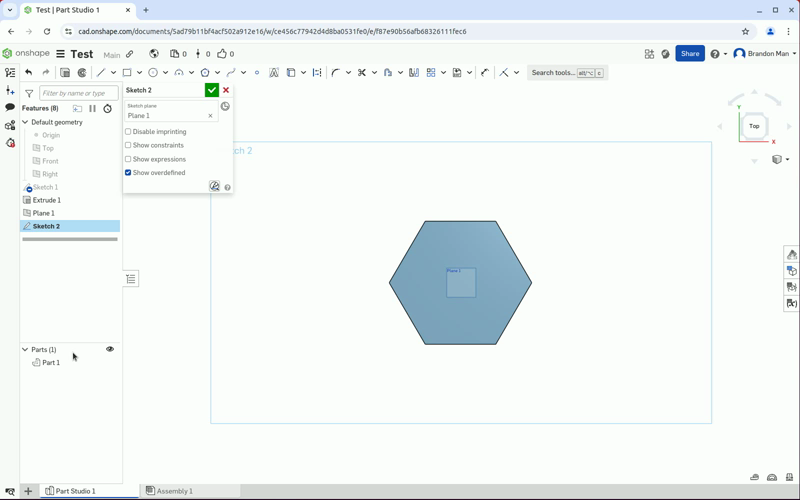
key(y)
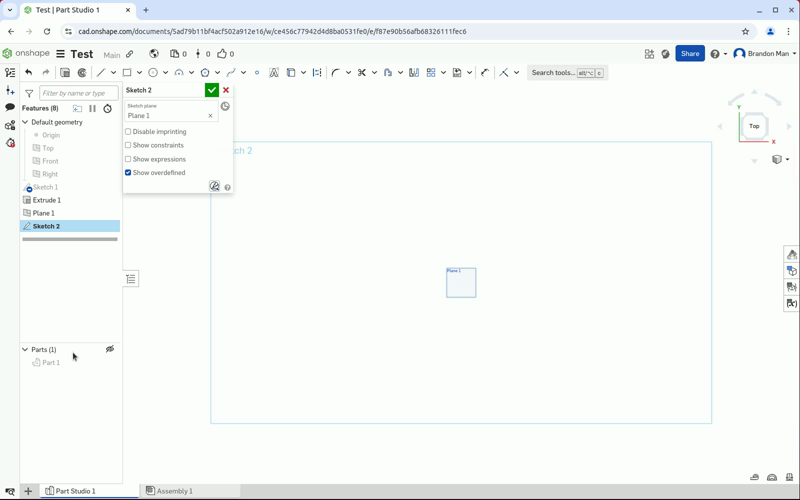
key(l)
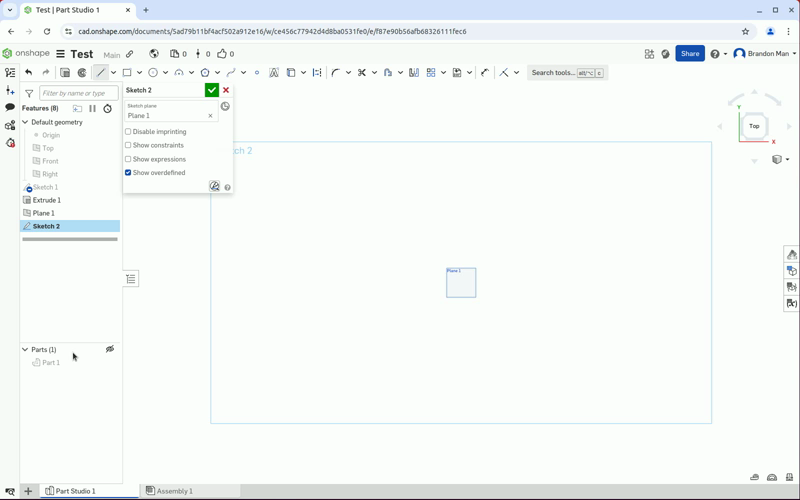
key_down(shift)
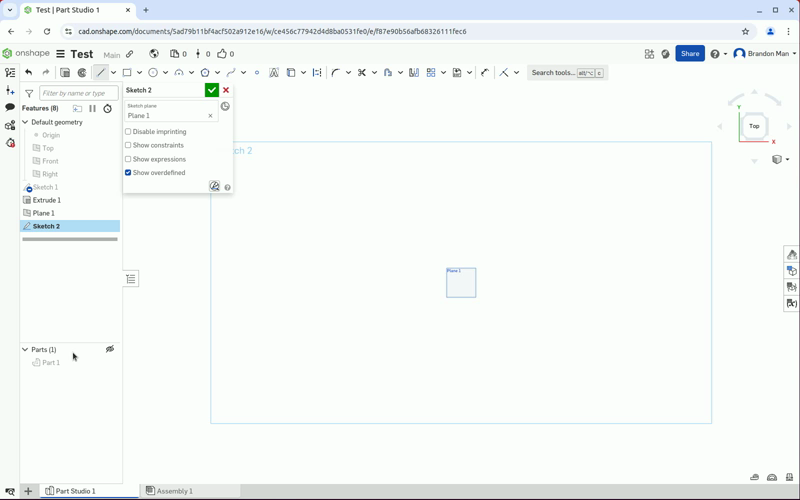
mouse_move(393, 282)
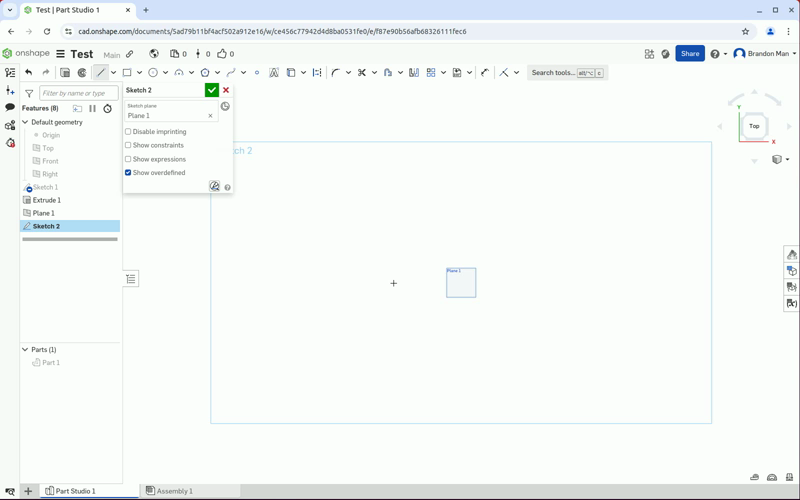
click(393, 282)
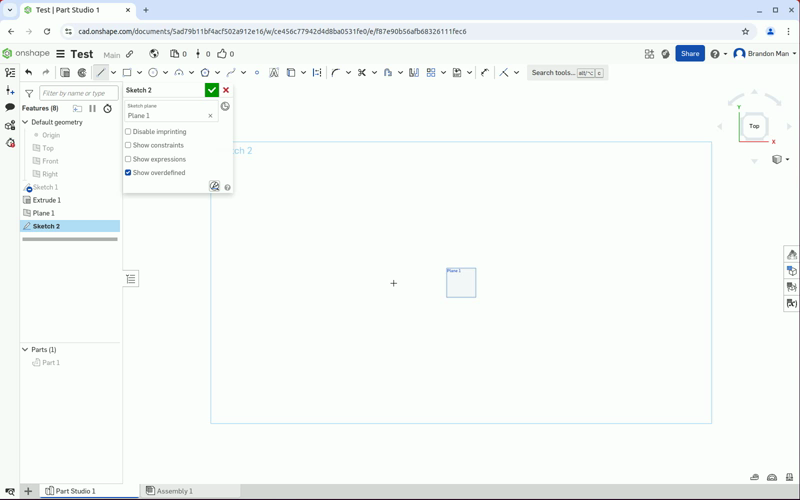
key_up(shift)
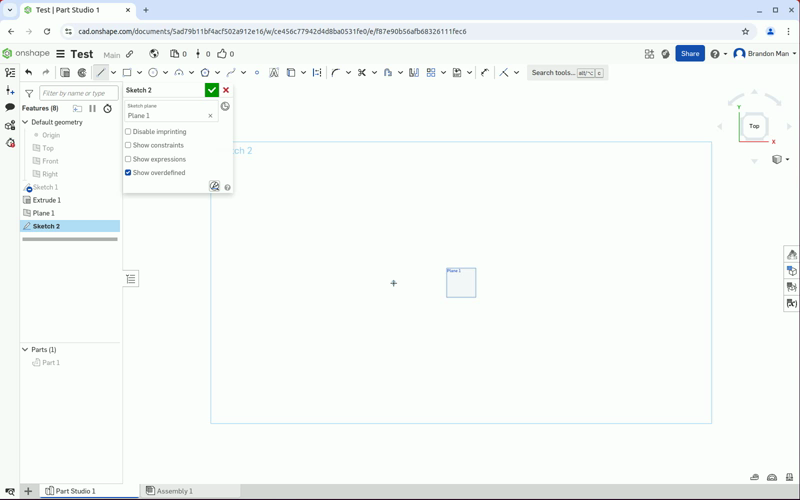
key_down(shift)
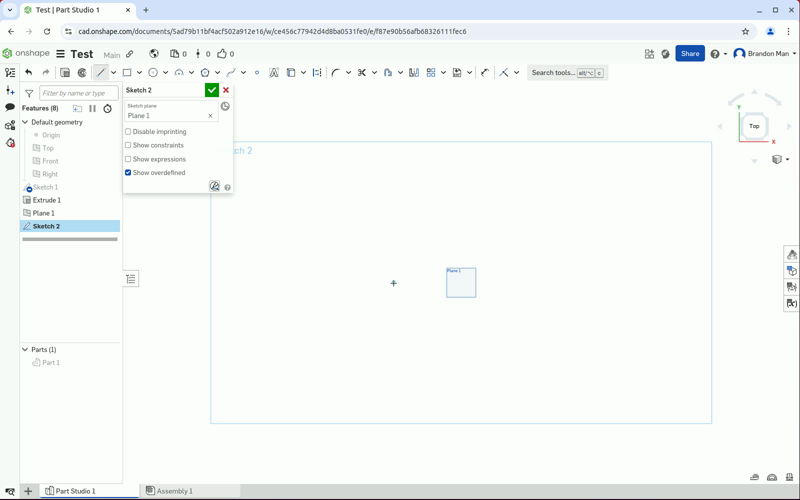
mouse_move(428, 341)
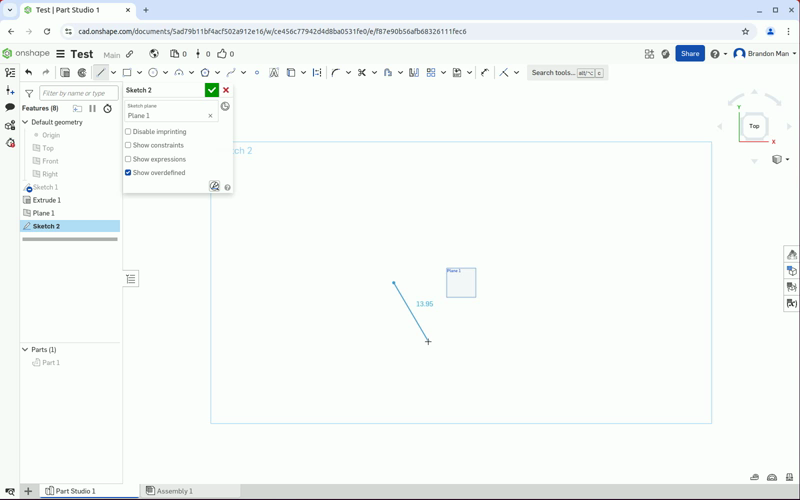
click(428, 341)
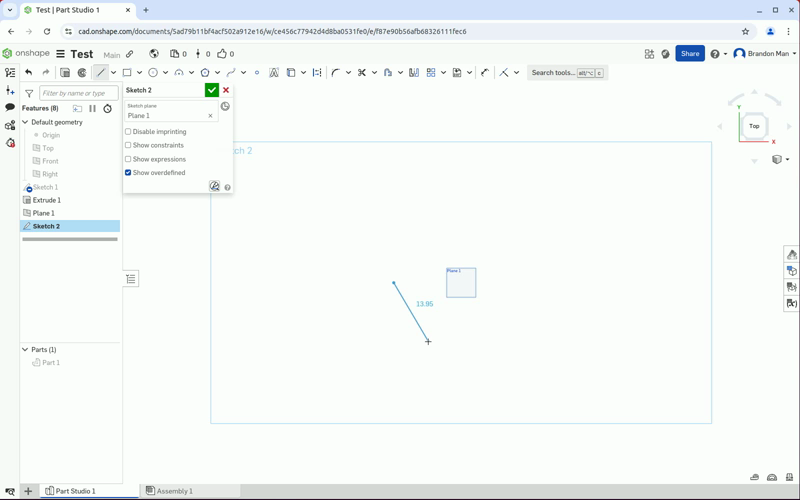
key_up(shift)
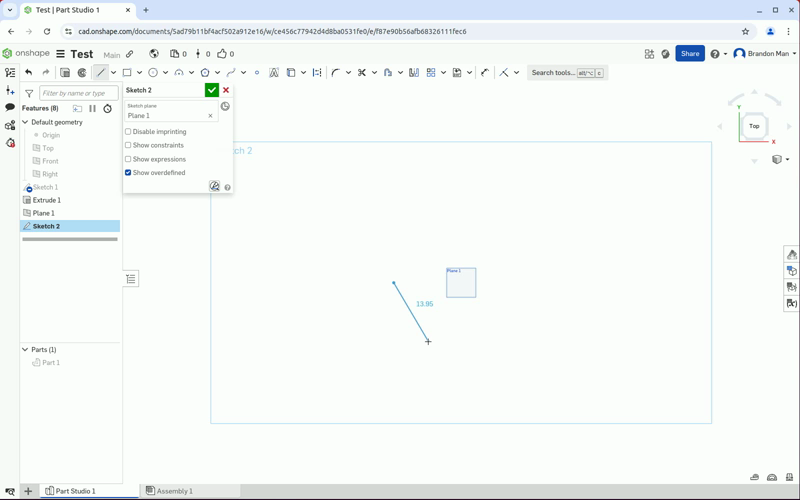
key_down(shift)
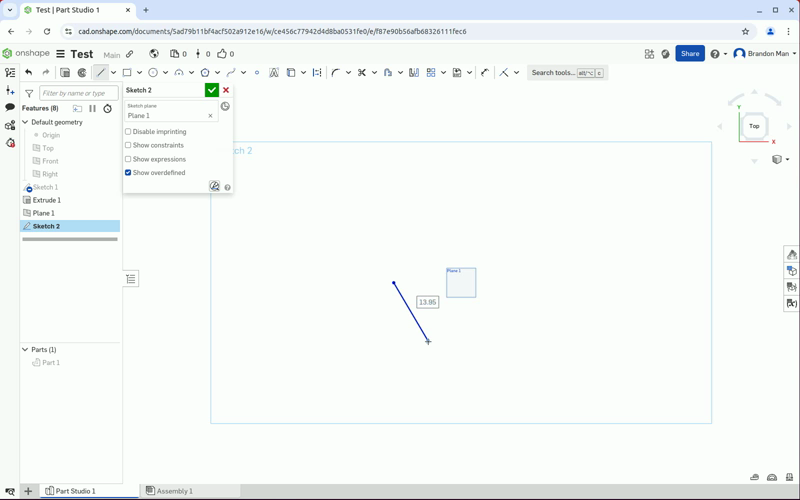
mouse_move(494, 341)
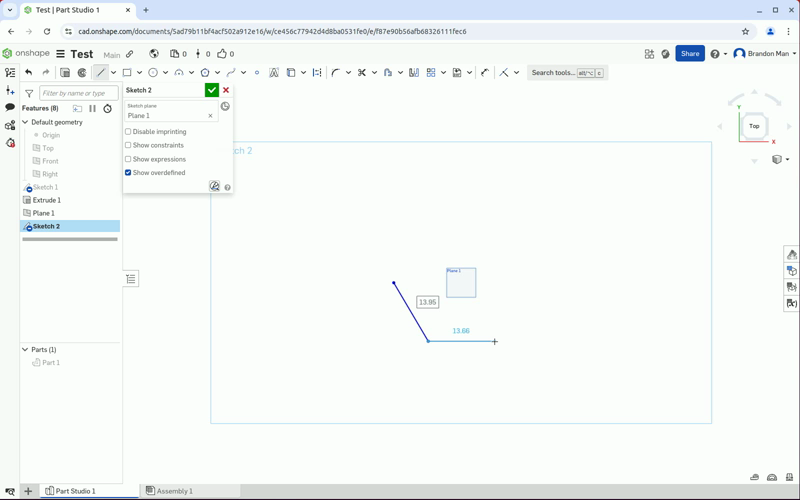
click(494, 341)
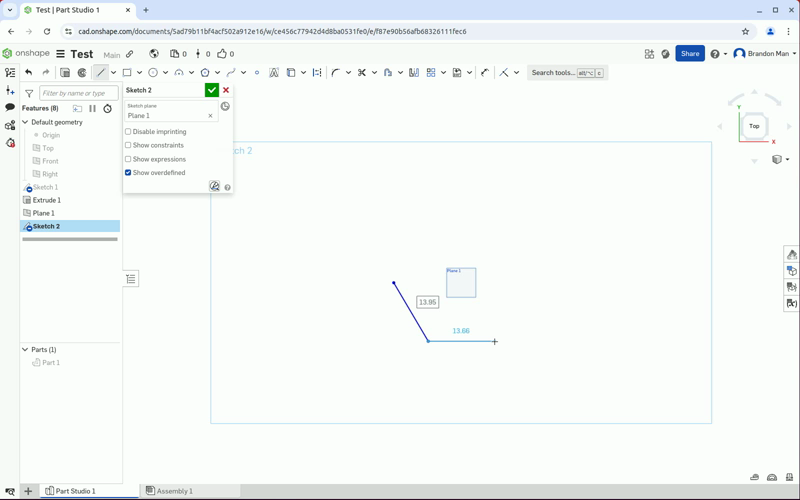
key_up(shift)
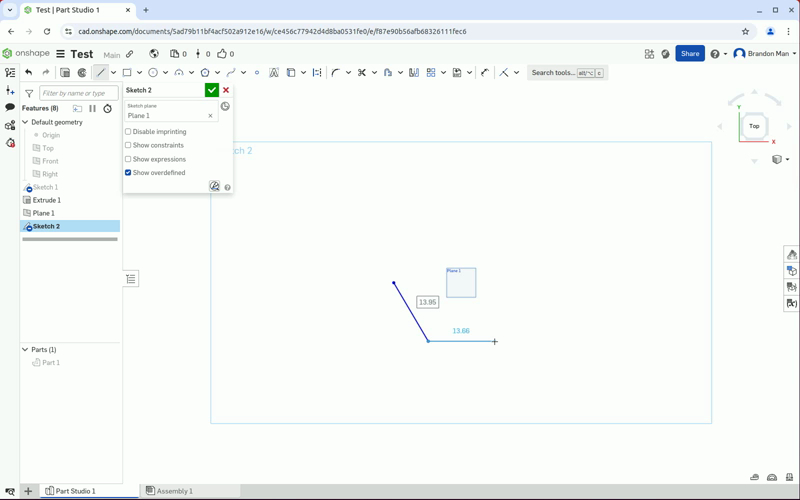
key_down(shift)
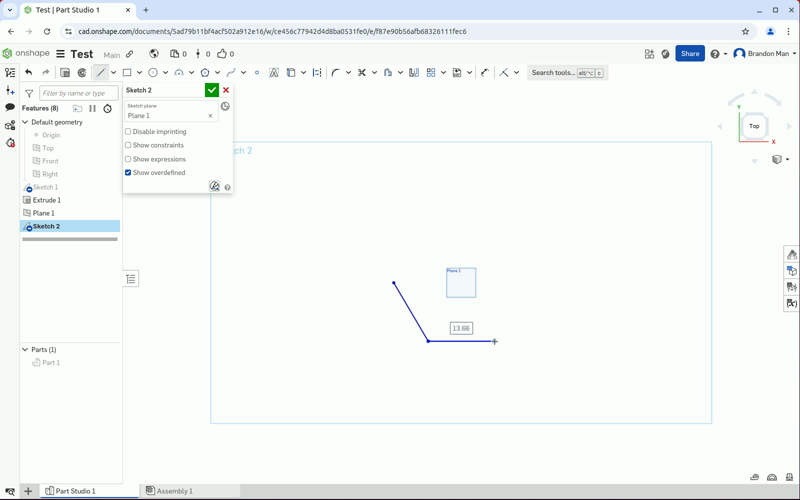
mouse_move(528, 282)
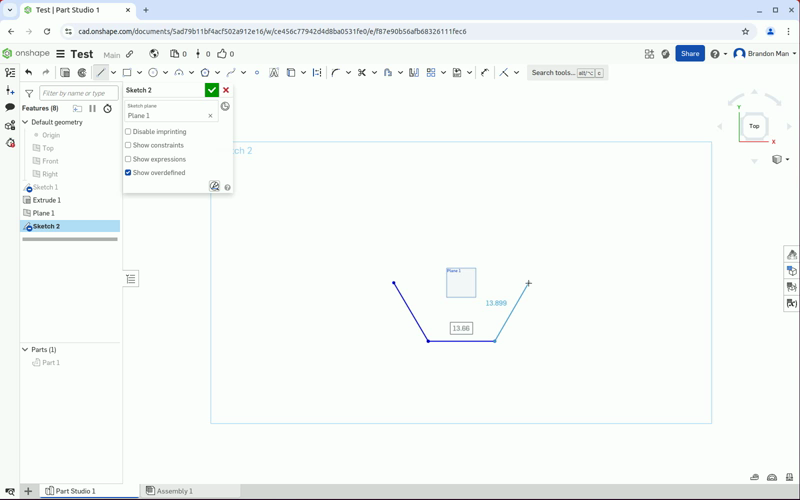
click(528, 282)
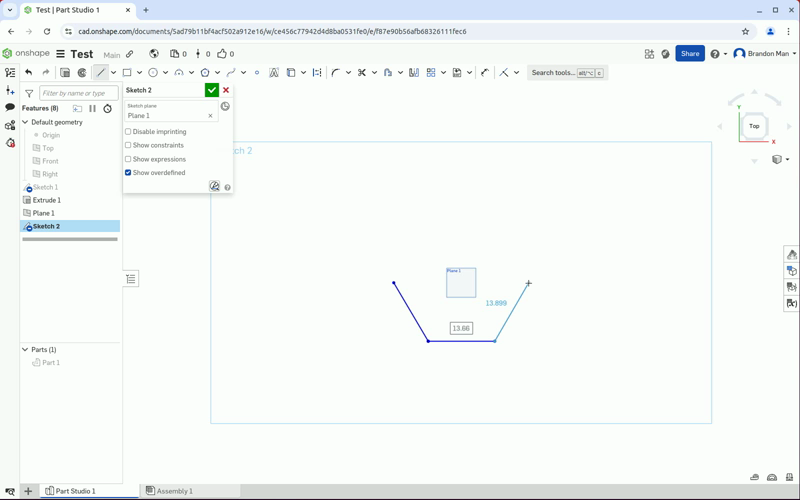
key_up(shift)
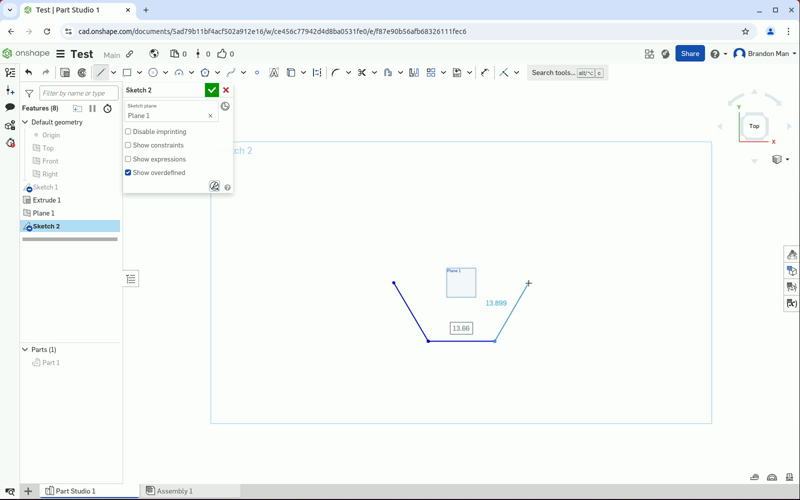
key_down(shift)
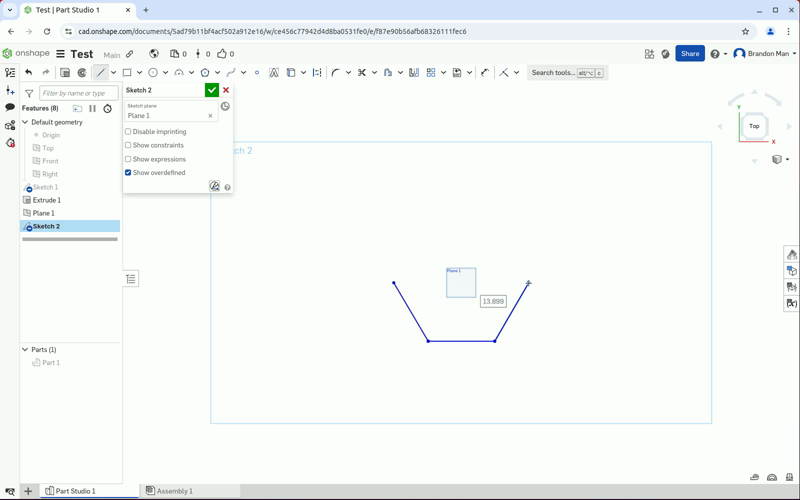
mouse_move(494, 224)
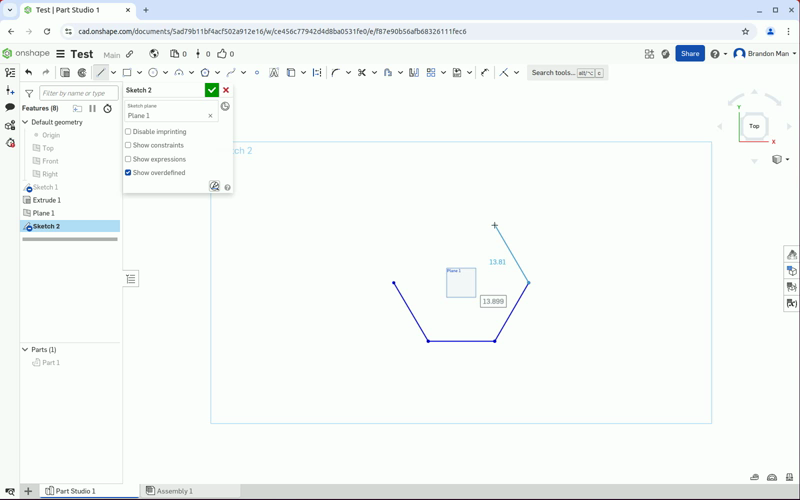
click(494, 224)
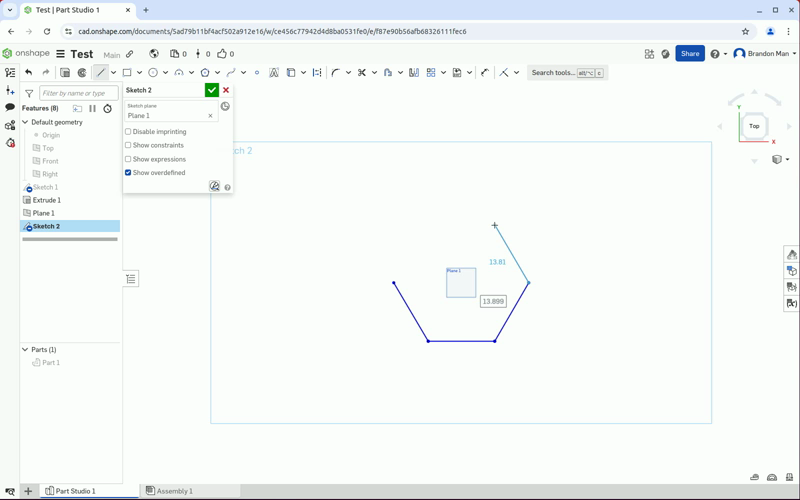
key_up(shift)
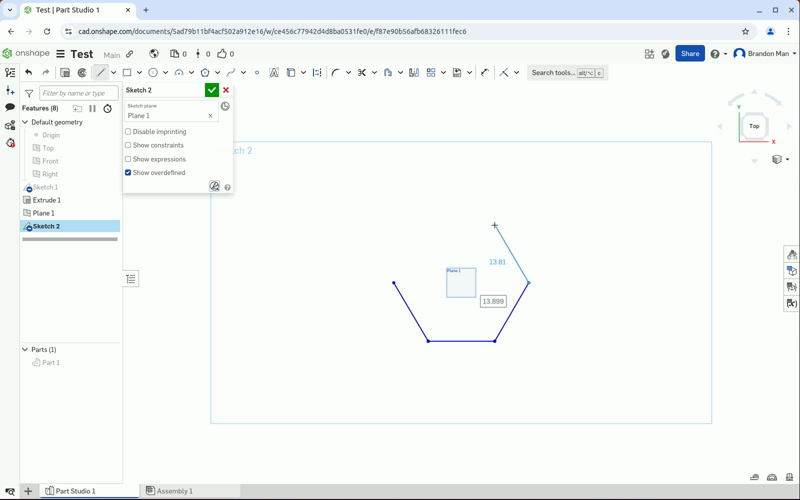
key_down(shift)
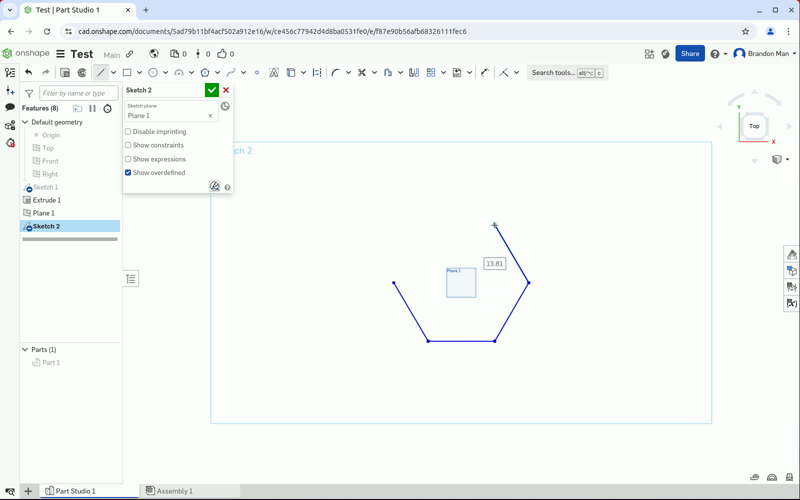
mouse_move(428, 224)
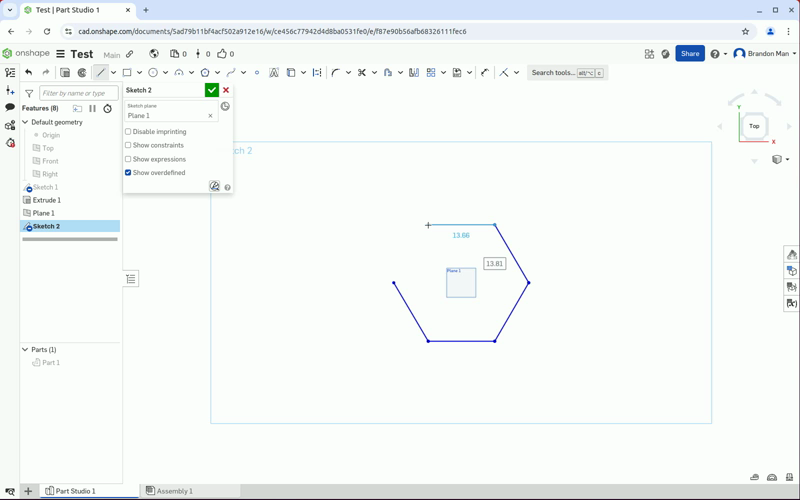
click(428, 224)
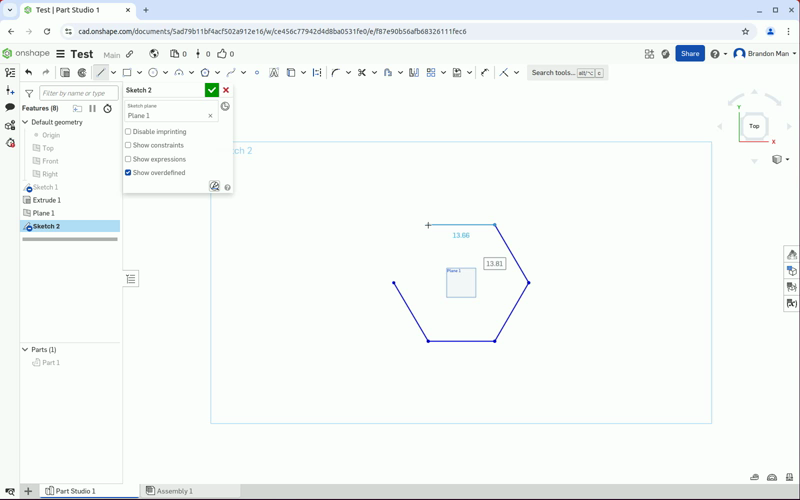
key_up(shift)
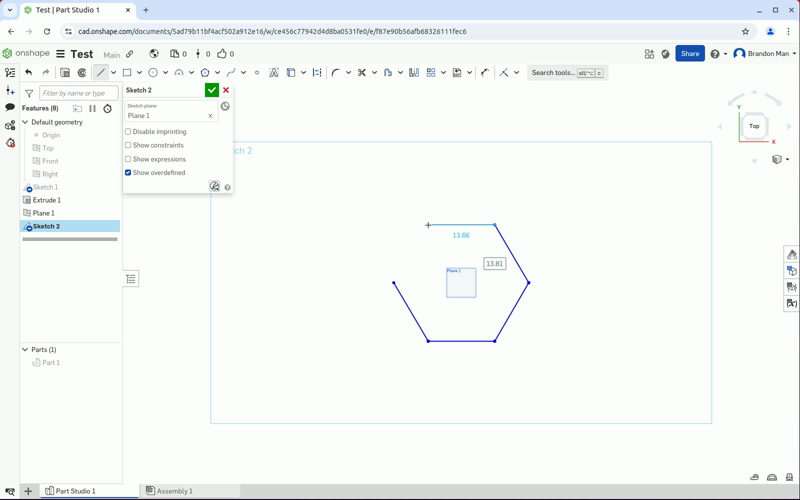
key_down(shift)
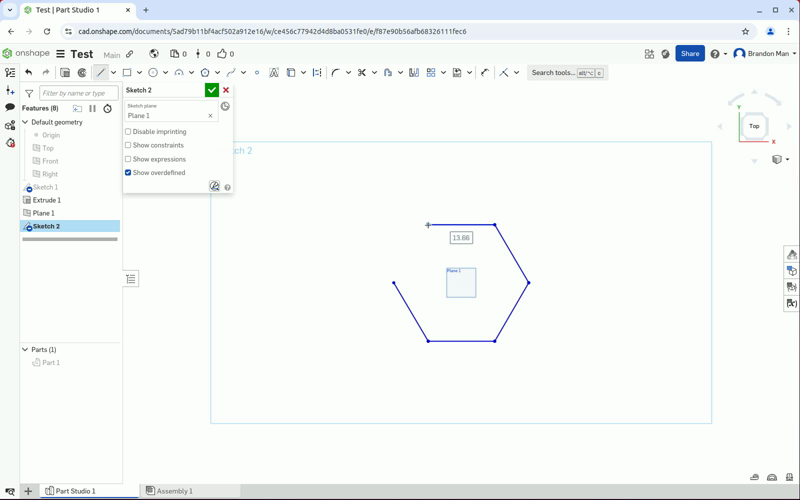
mouse_move(393, 282)
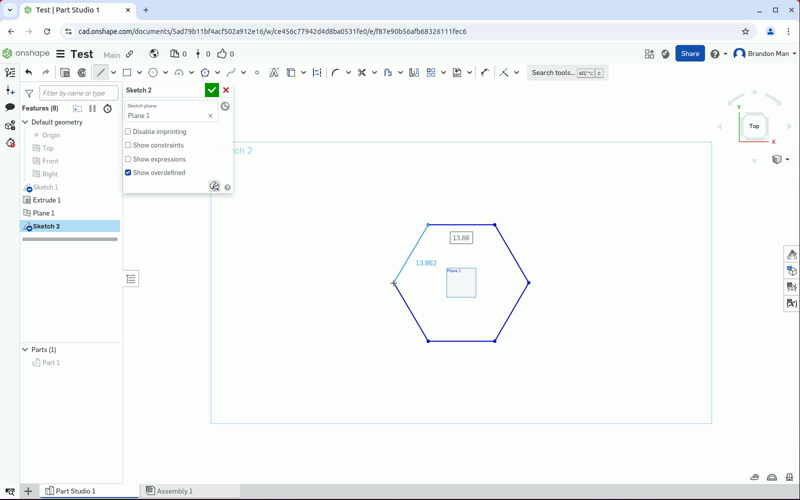
key_up(shift)
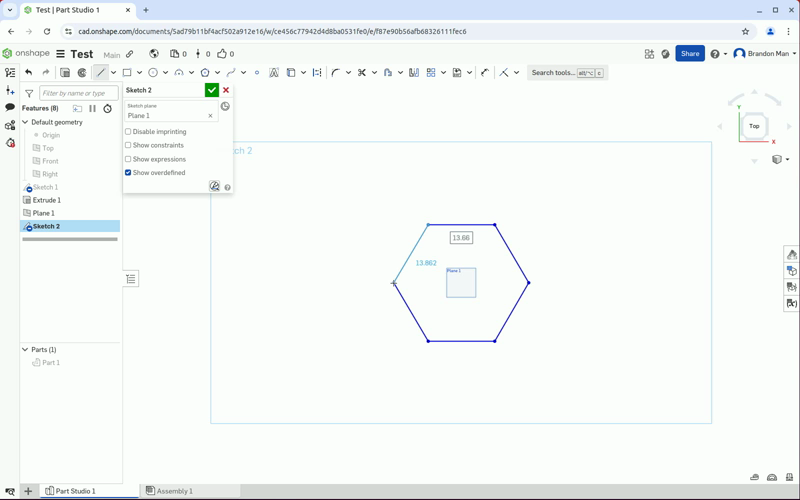
click(393, 282)
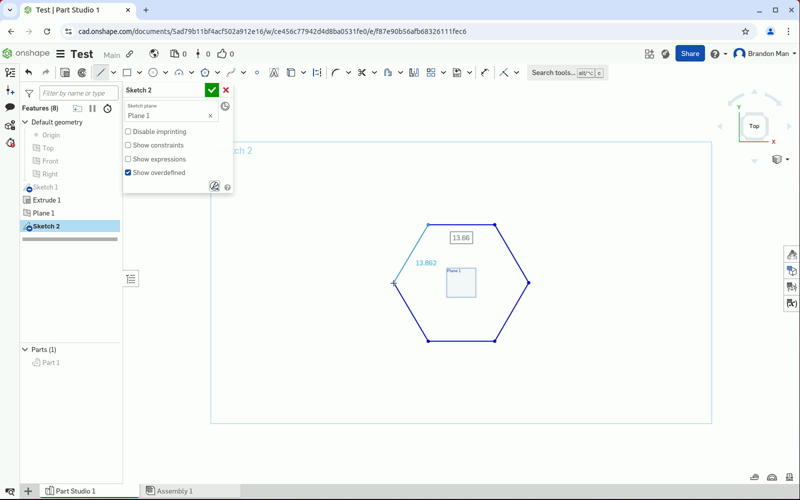
key(esc)
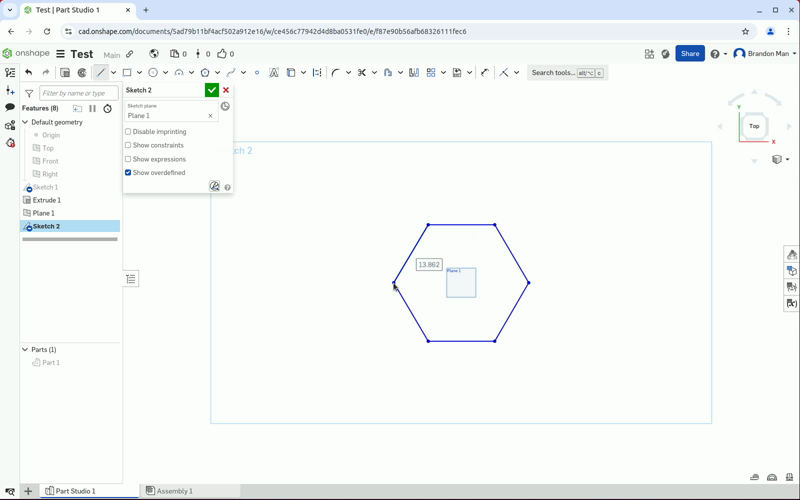
mouse_move(464, 273)
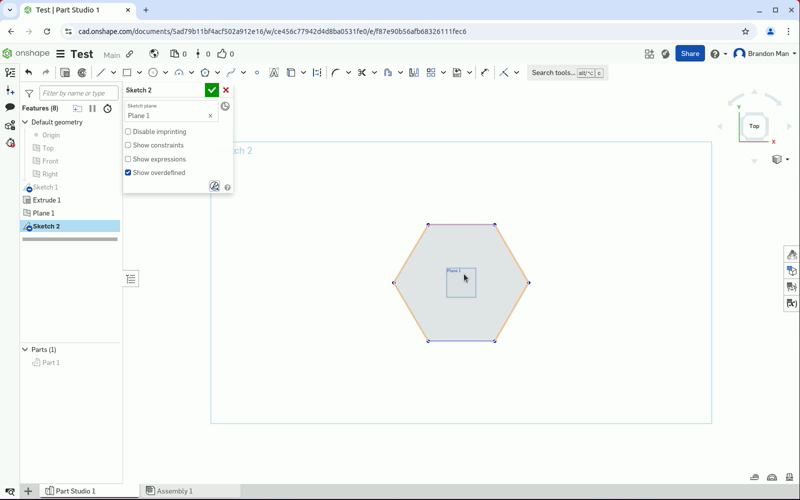
click(464, 273)
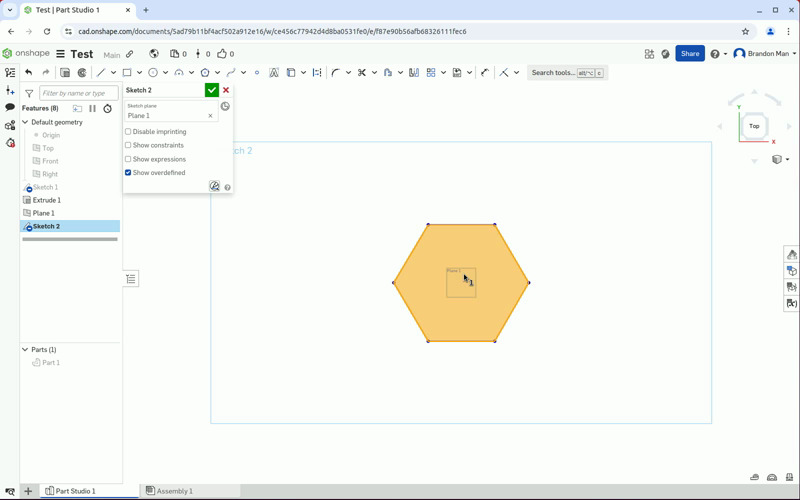
mouse_move(73, 352)
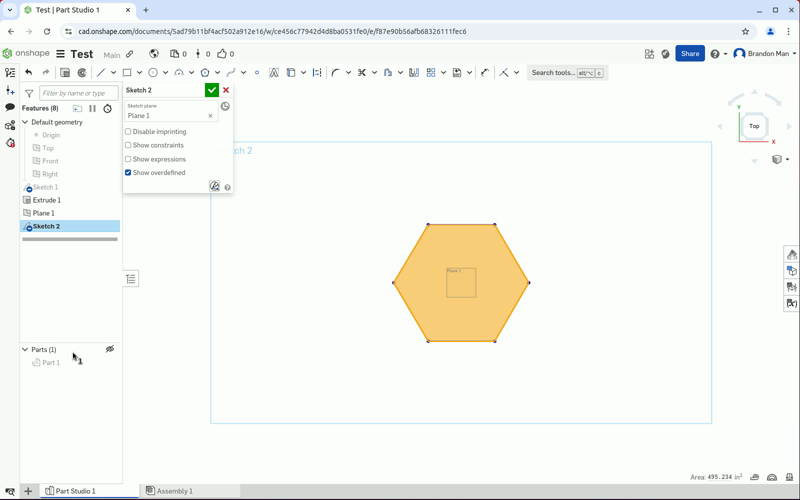
key(shift+y)
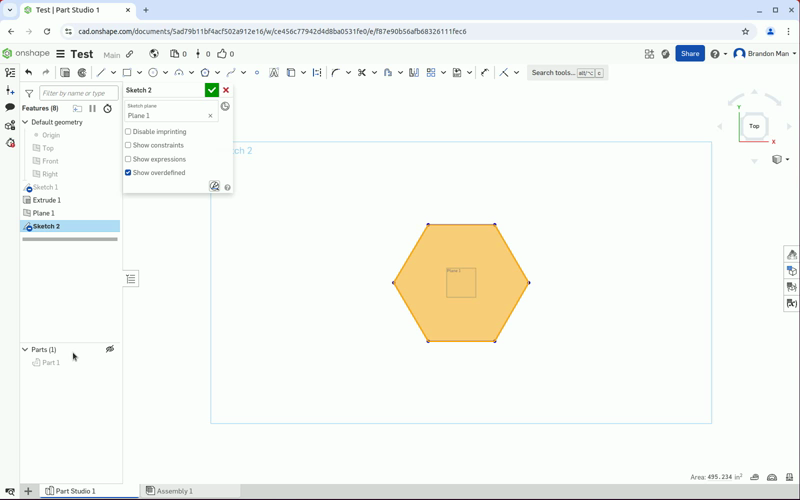
key(shift+e)
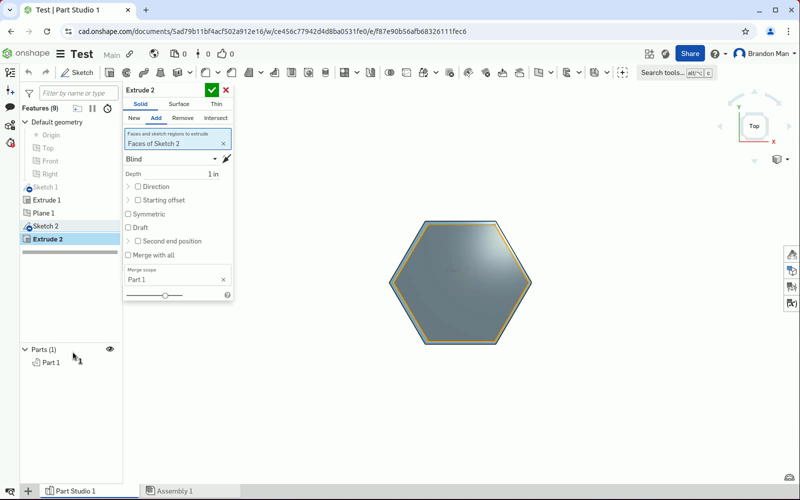
mouse_move(143, 106)
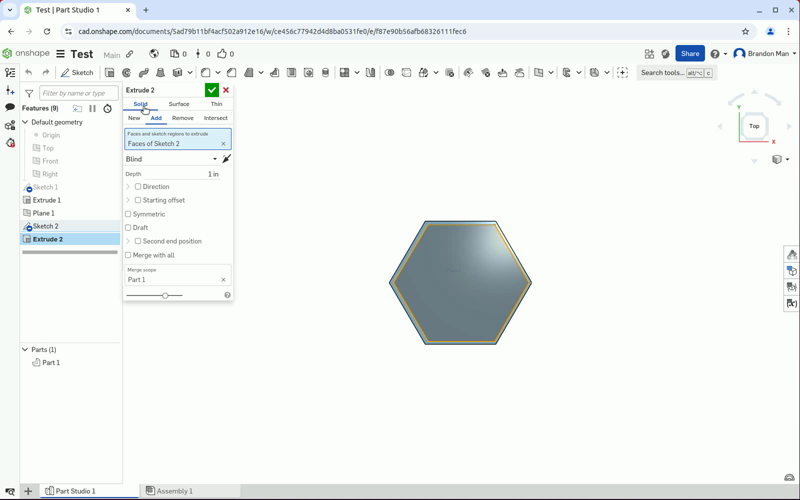
click(143, 106)
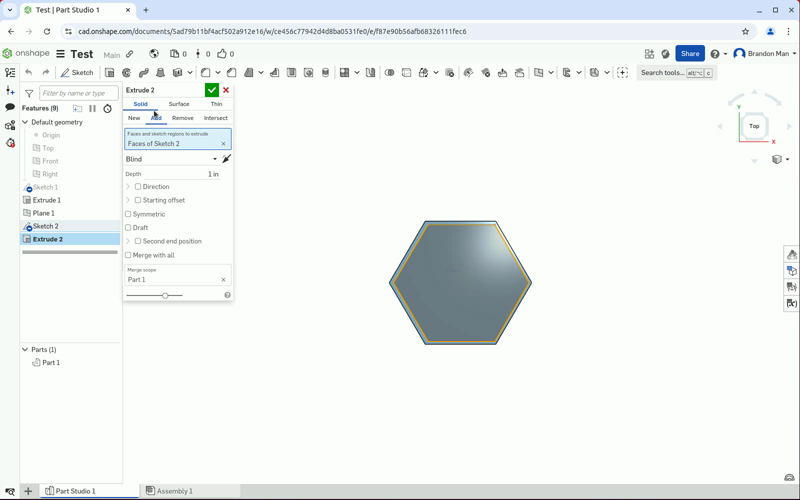
mouse_move(186, 120)
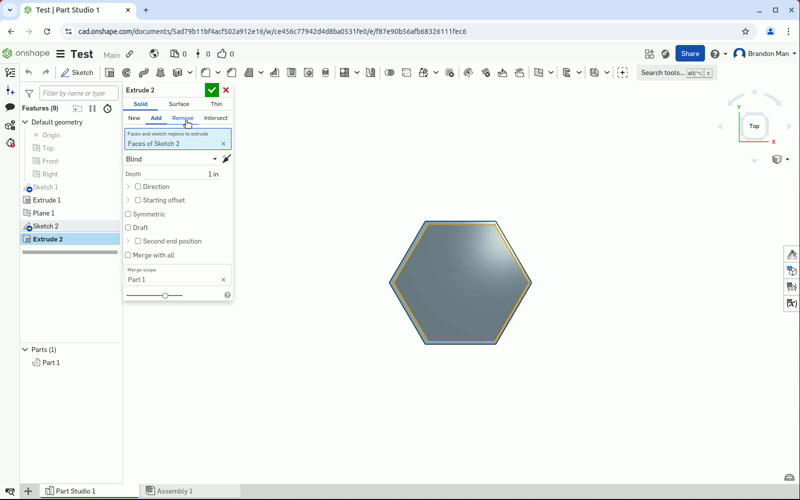
click(186, 120)
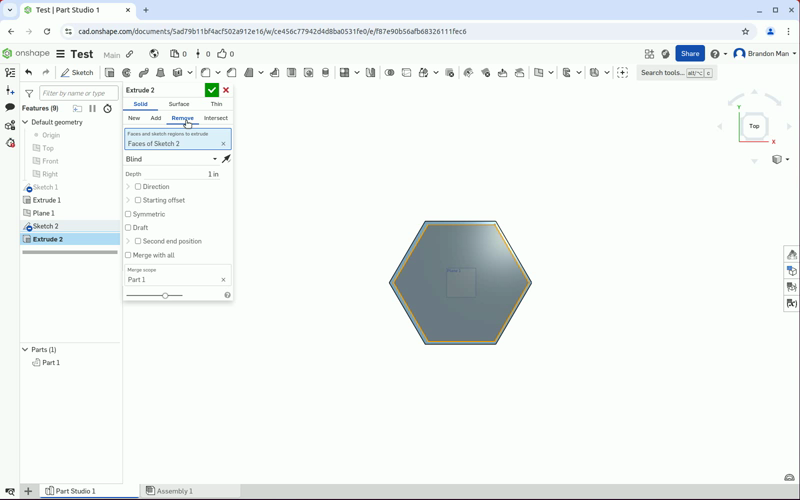
key(tab, 4)
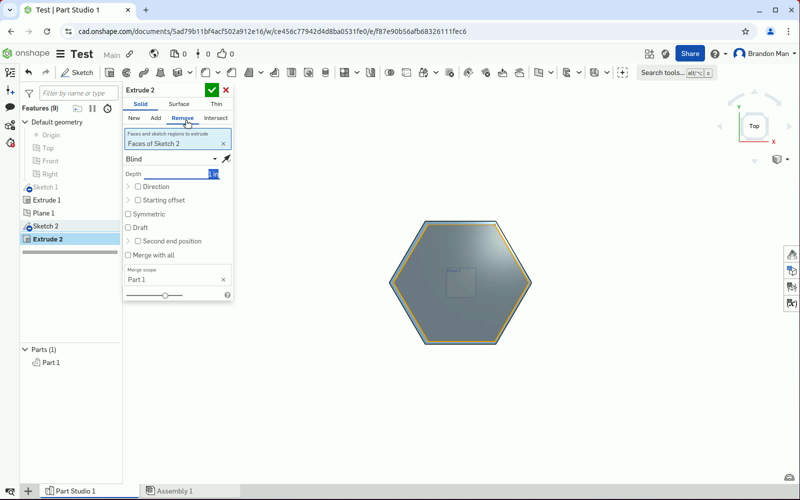
text(11.313)
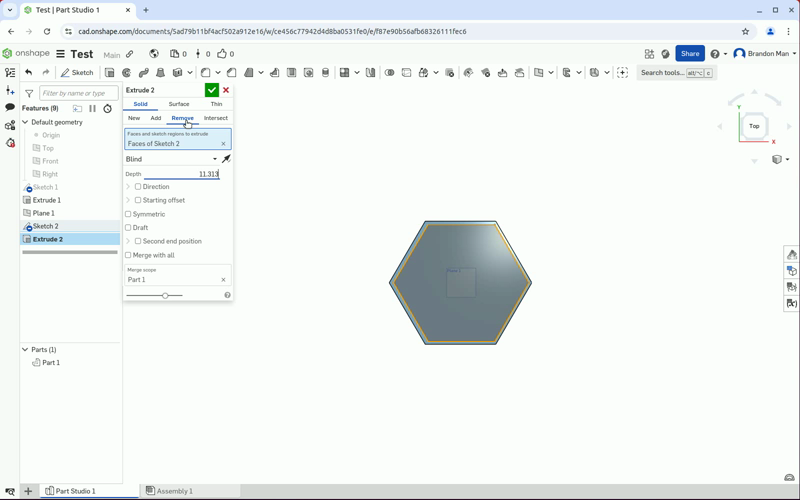
key(tab, 6)
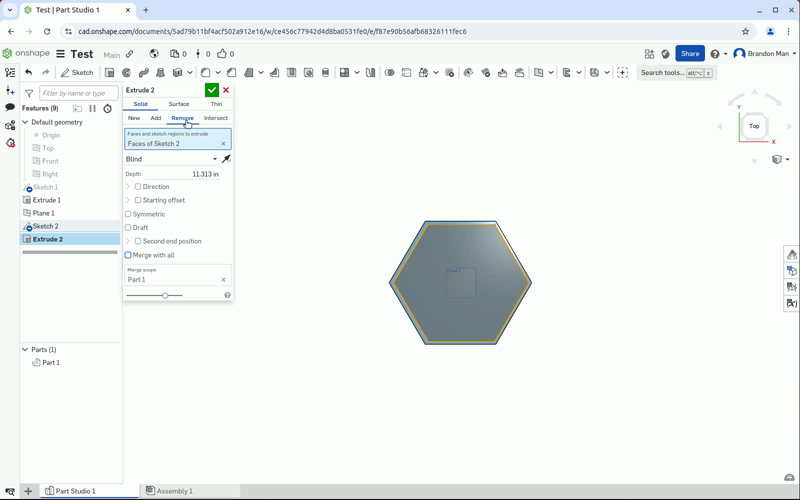
key(space)
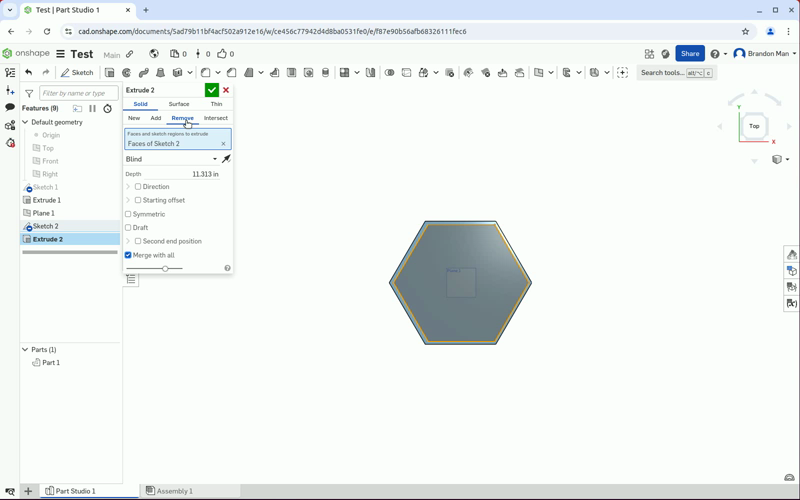
key(enter)
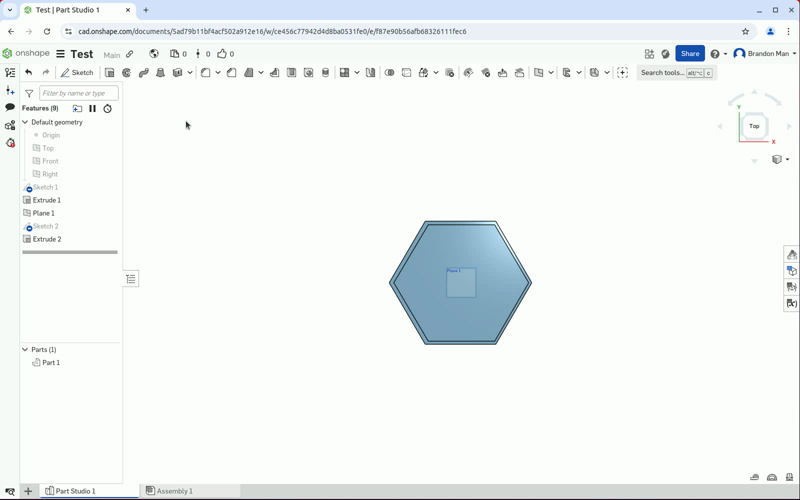
key(shift+h)
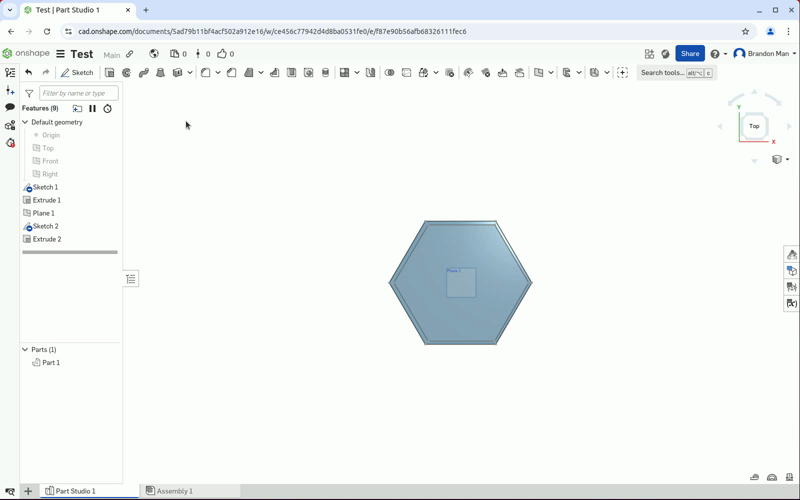
key(shift+h)
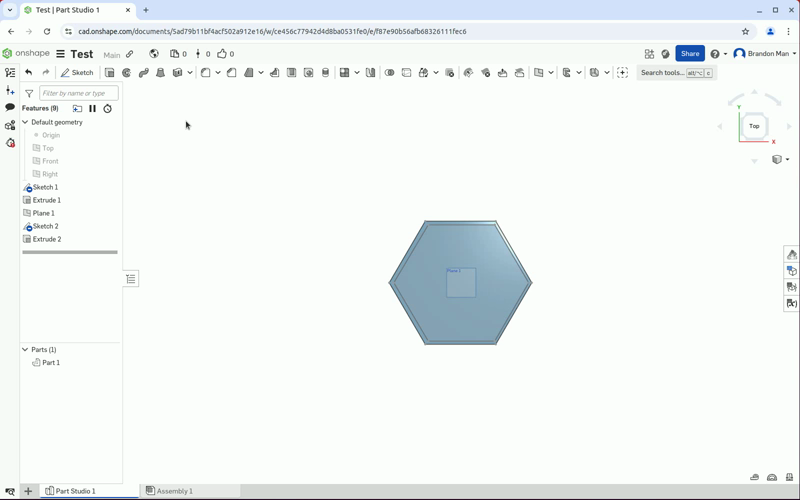
key(shift+7)
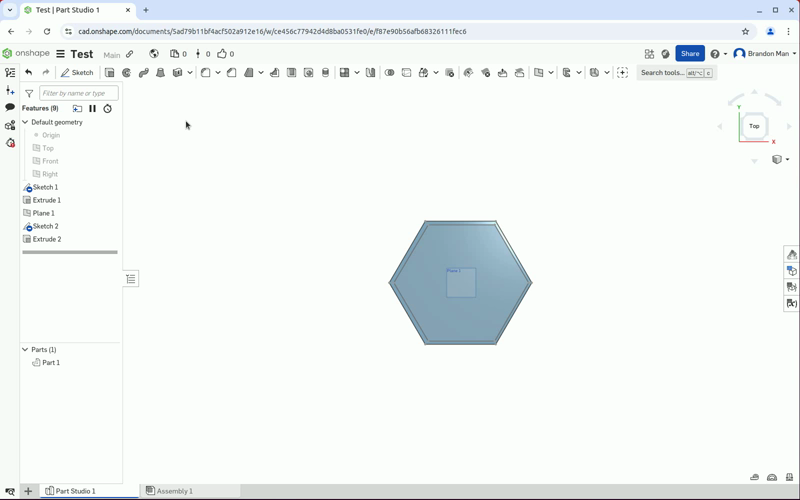
key(up, 3)
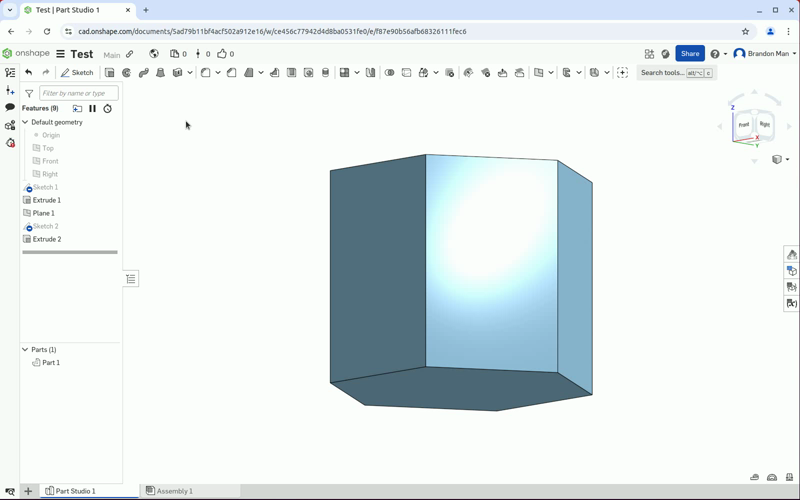
key(left, 3)
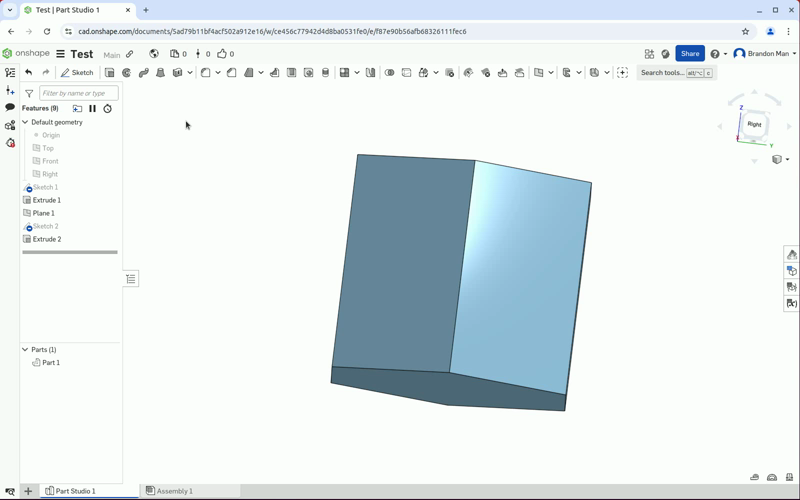
key(right, 3)
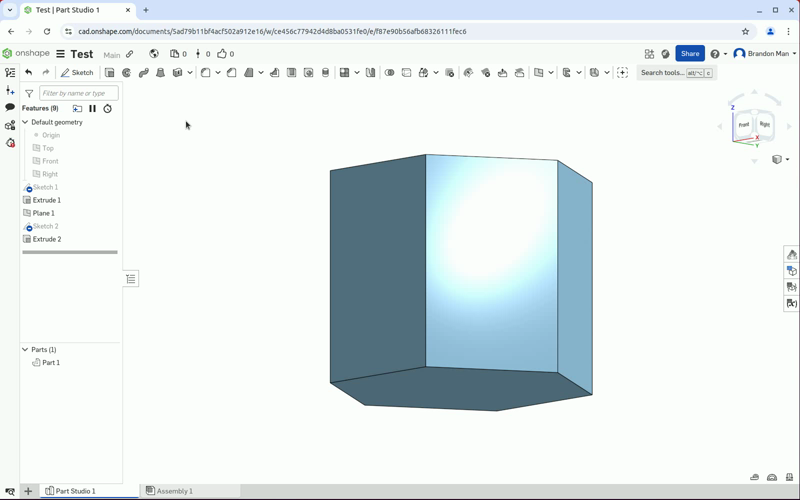
key(down, 3)
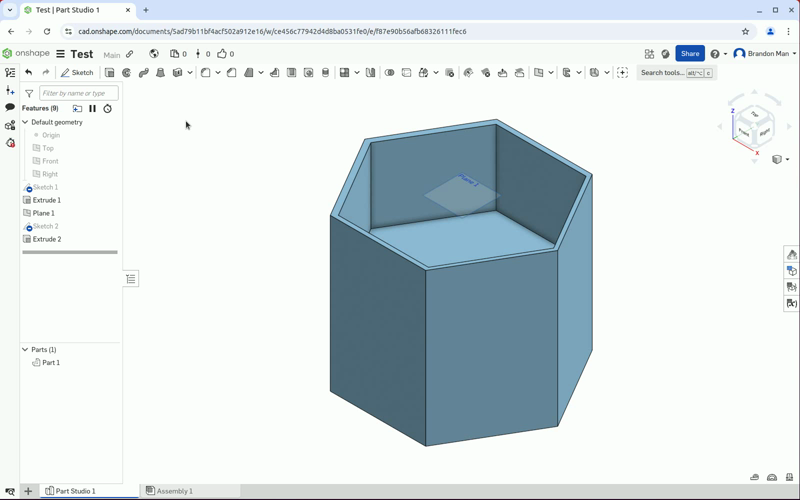
mouse_move(73, 189)
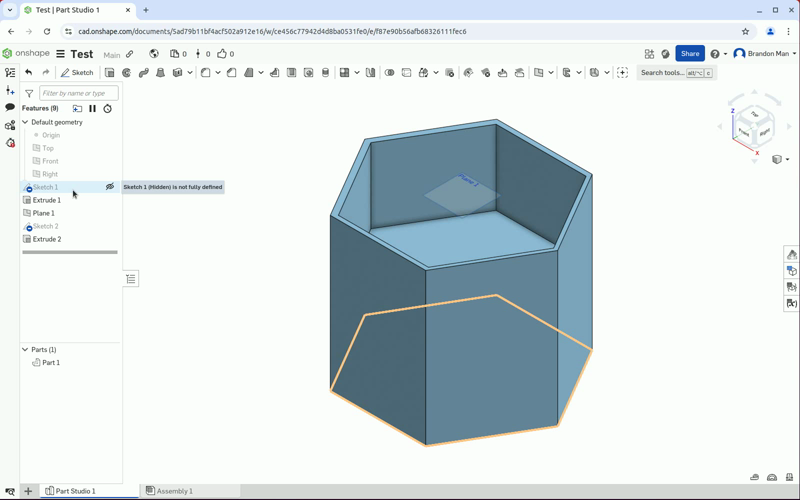
click(73, 189)